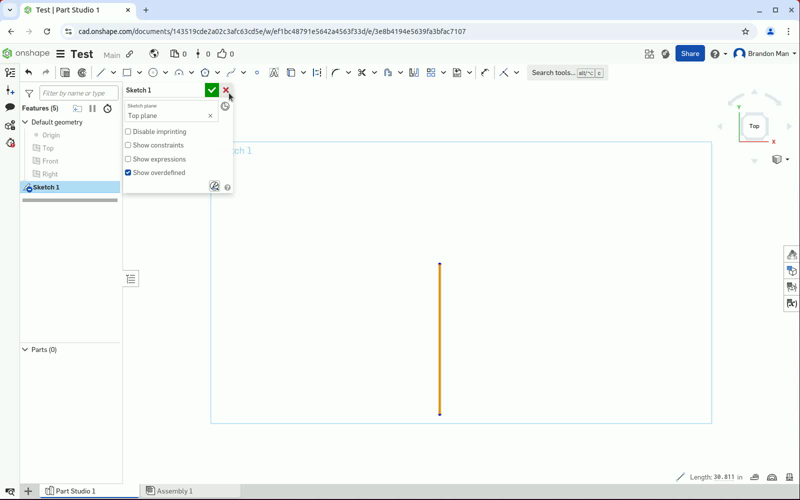
key(shift+h)
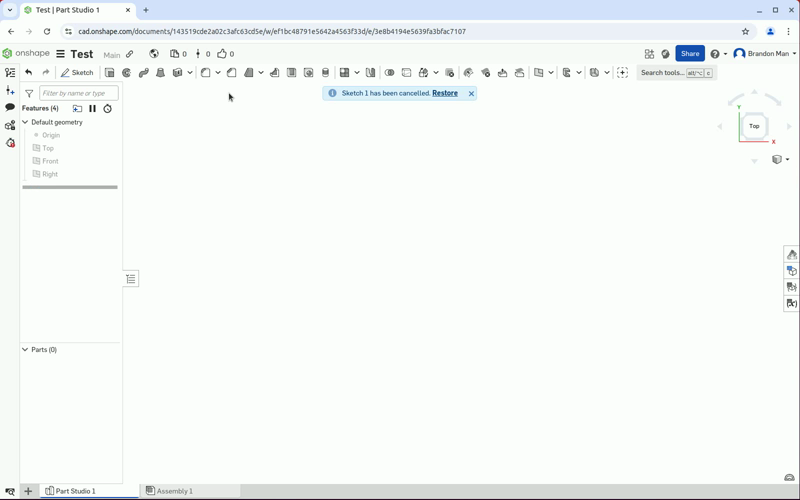
mouse_move(73, 352)
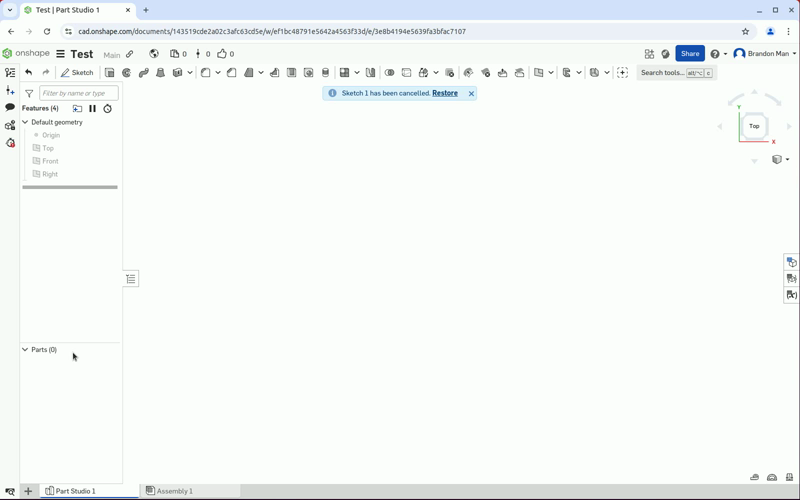
key(y)
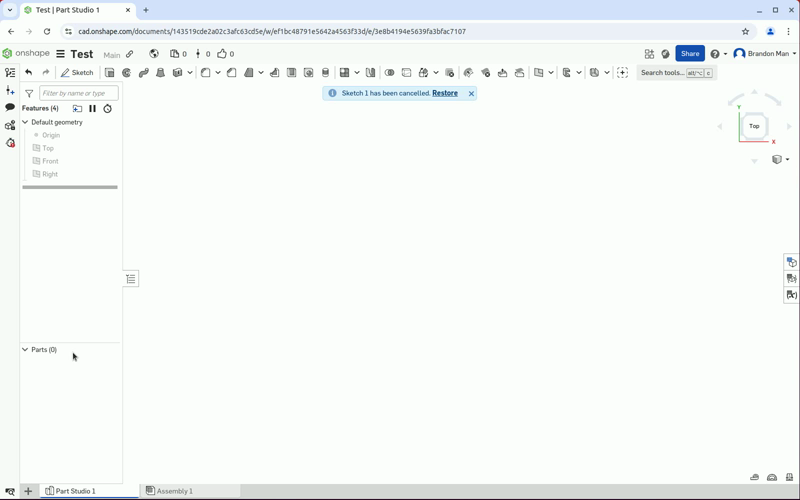
key(shift+p)
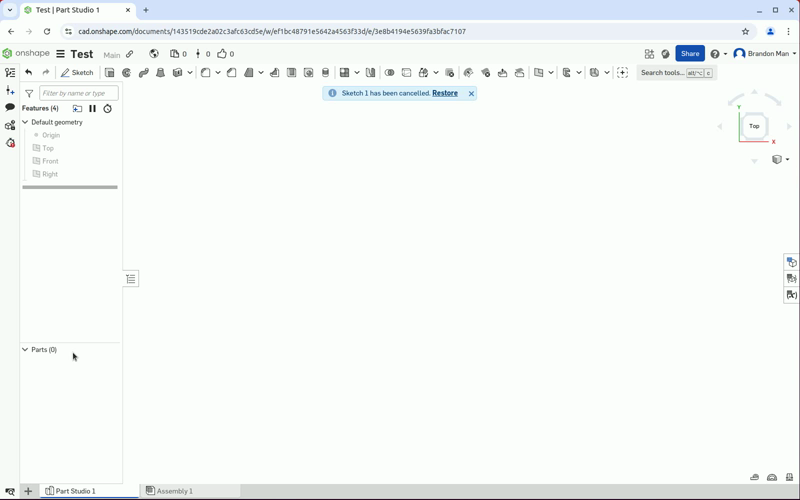
key(space)
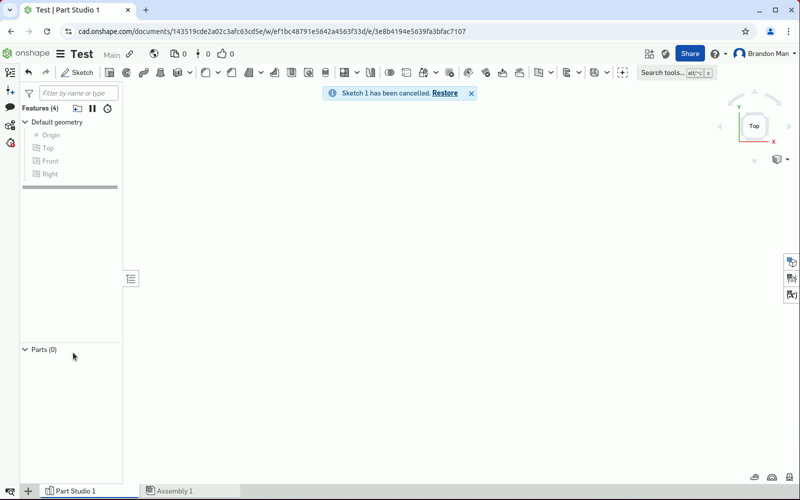
key_down(shift)
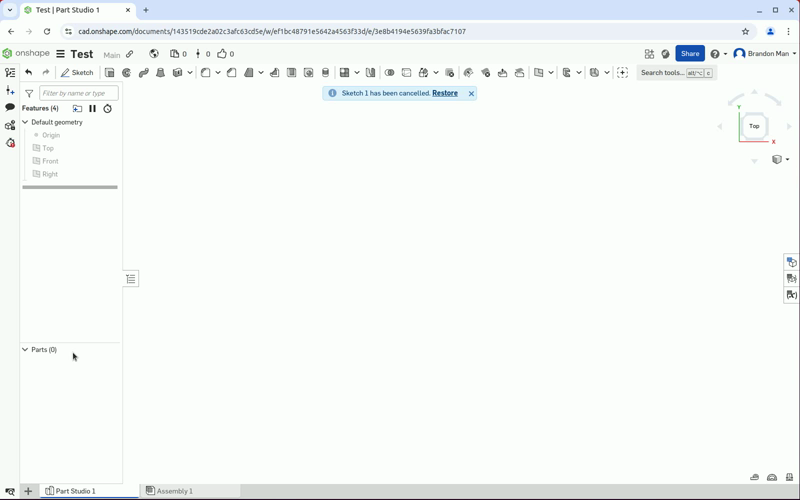
key(up)
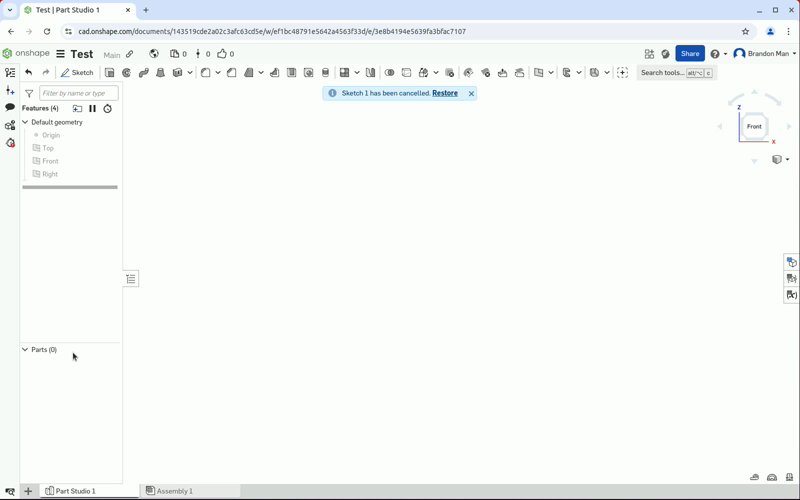
key_up(shift)
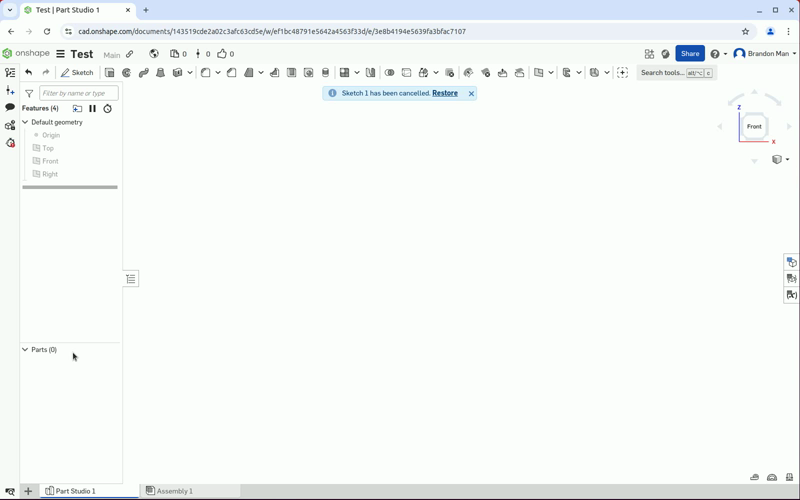
mouse_move(73, 352)
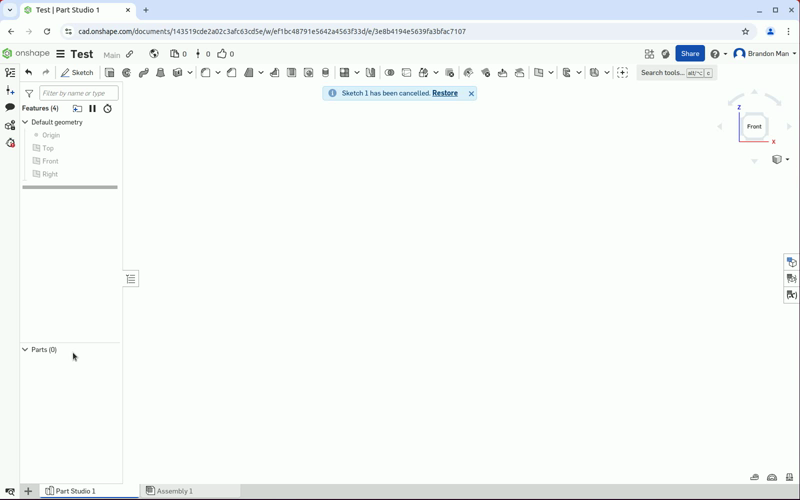
key(shift+y)
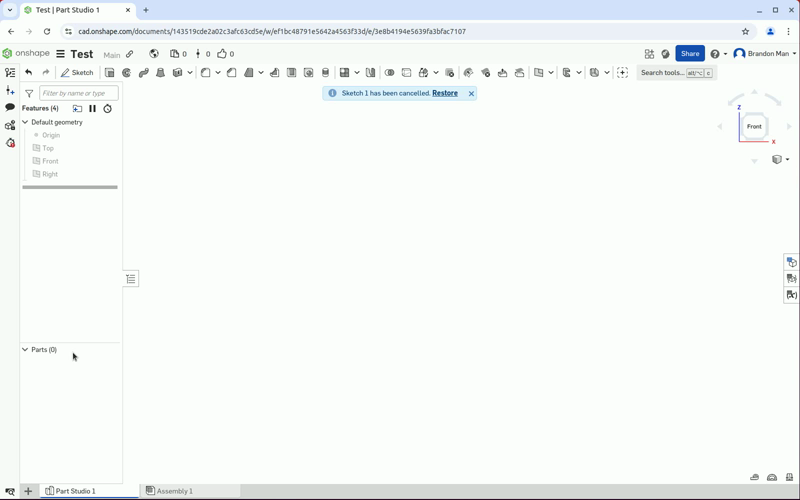
key(shift+s)
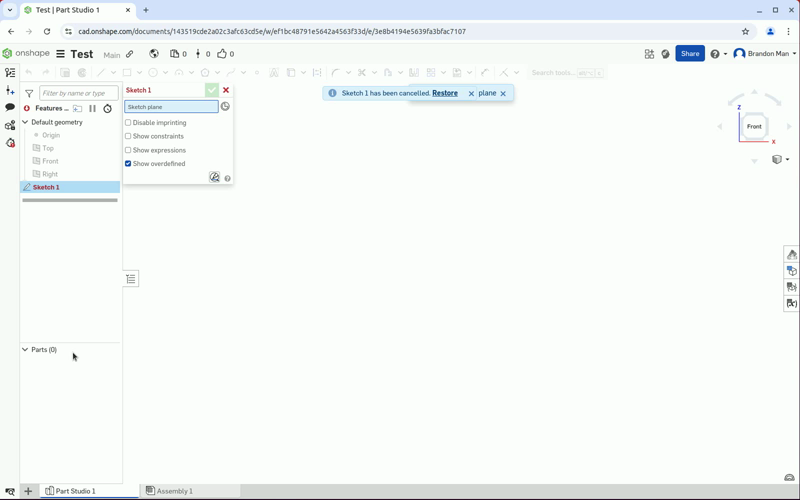
mouse_move(73, 163)
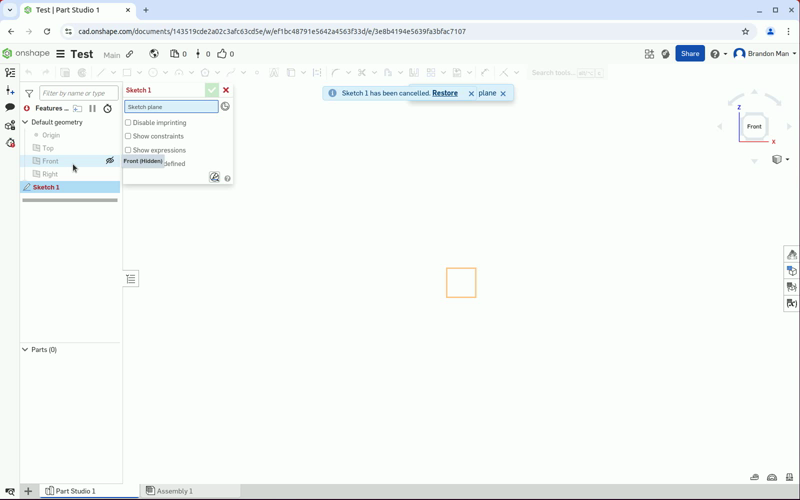
click(73, 163)
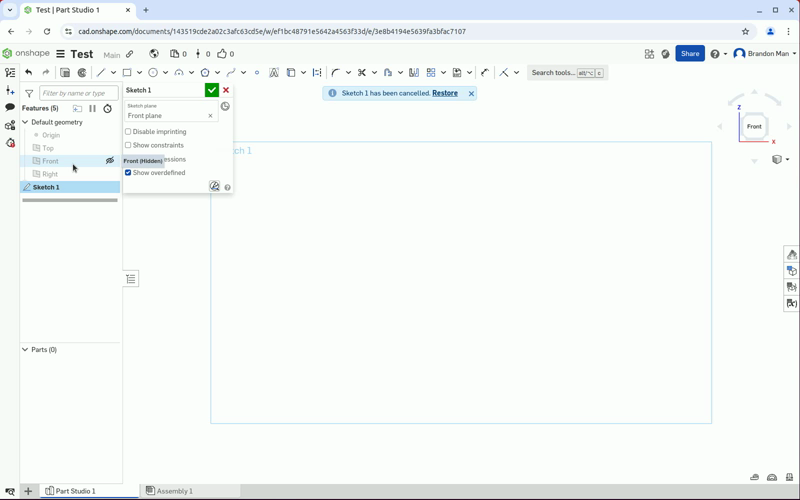
mouse_move(73, 352)
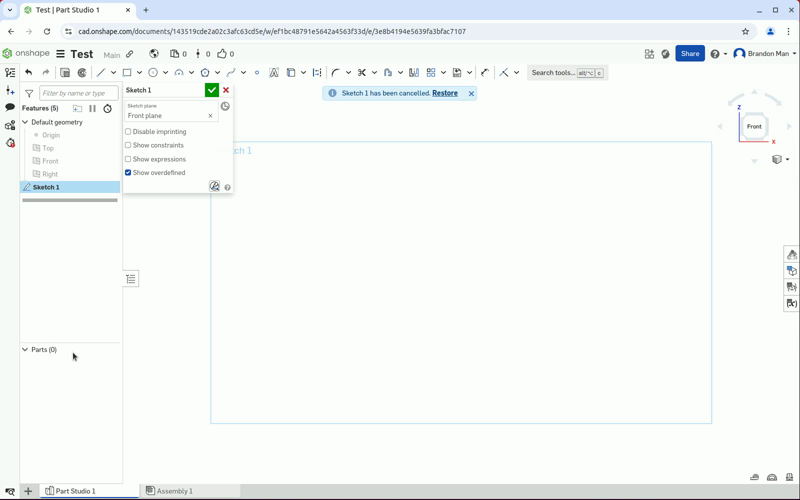
key(y)
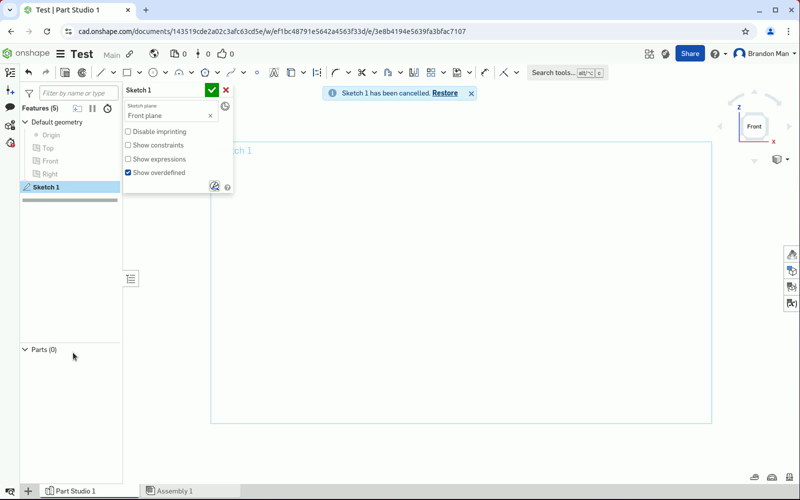
key(l)
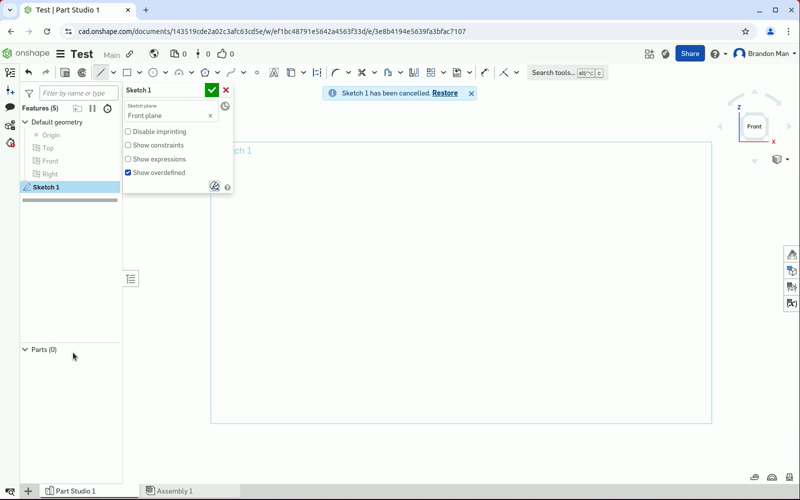
key_down(shift)
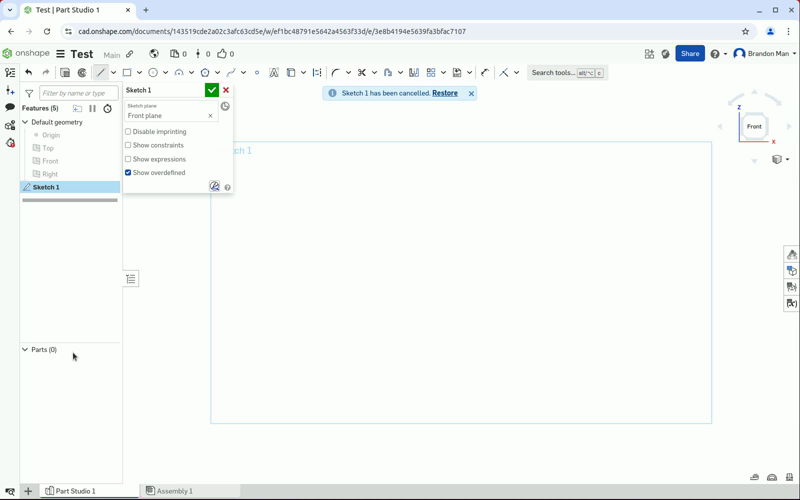
mouse_move(460, 282)
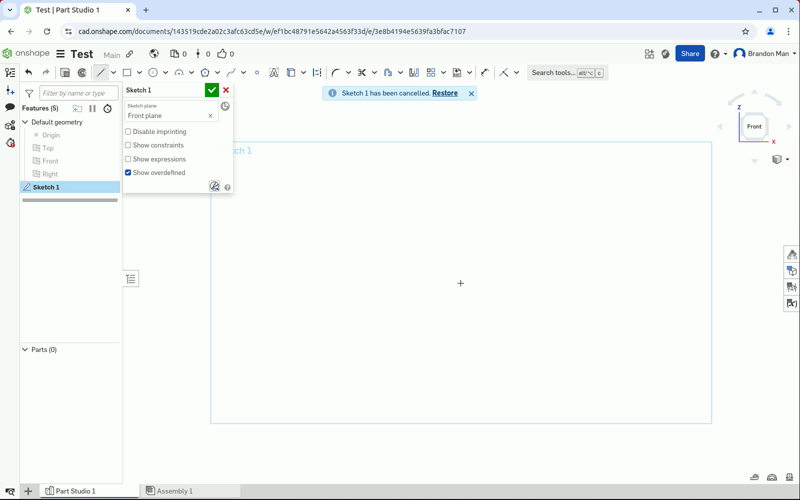
click(460, 282)
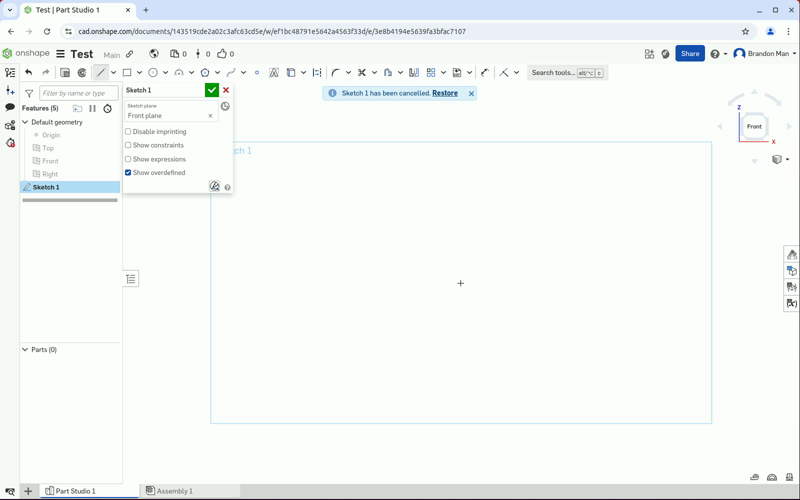
key_up(shift)
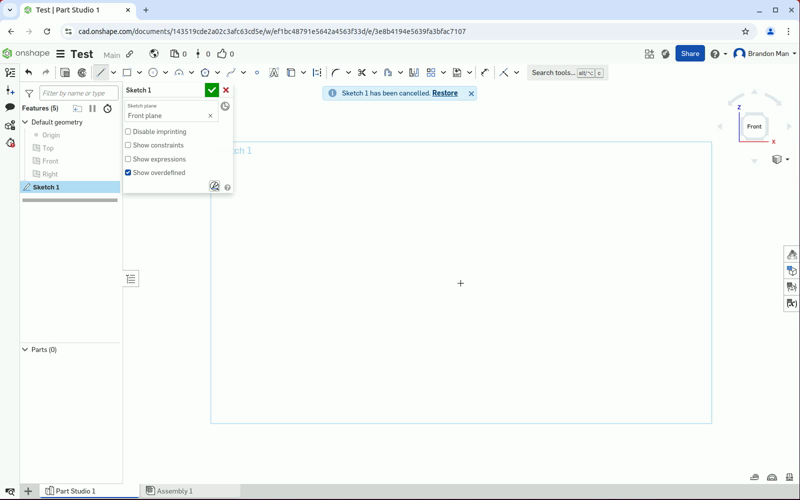
key_down(shift)
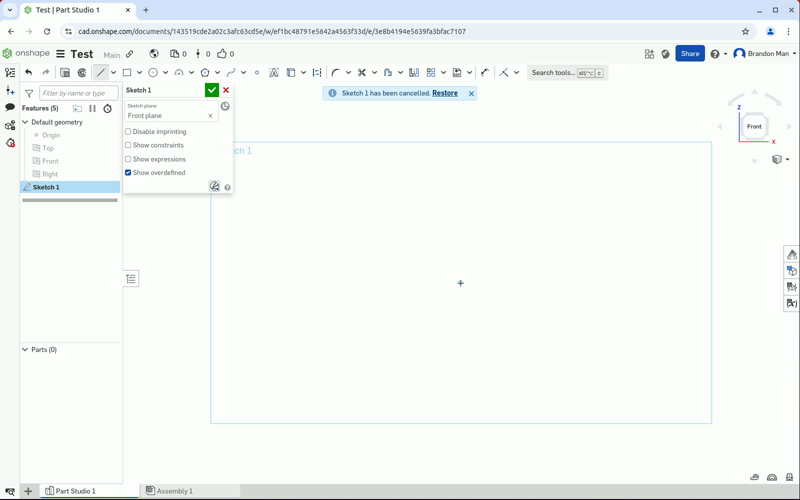
mouse_move(573, 282)
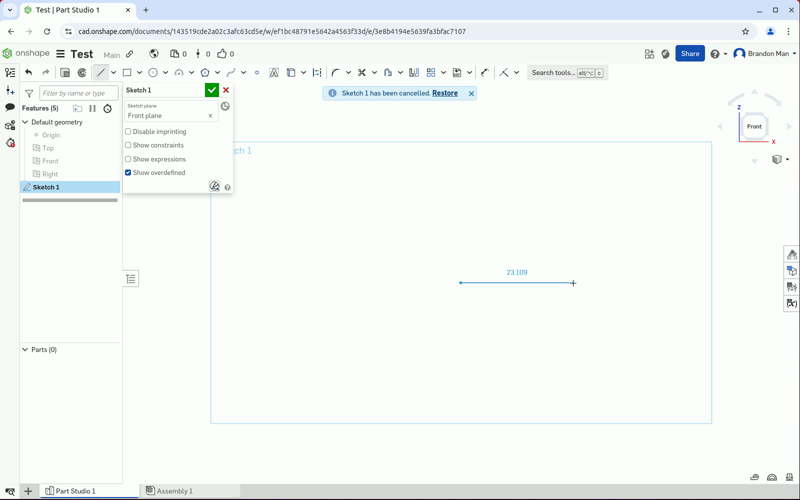
click(573, 282)
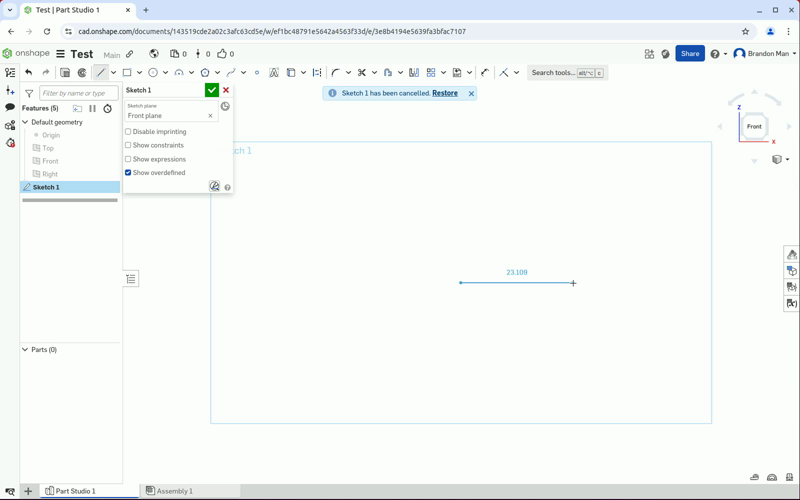
key_up(shift)
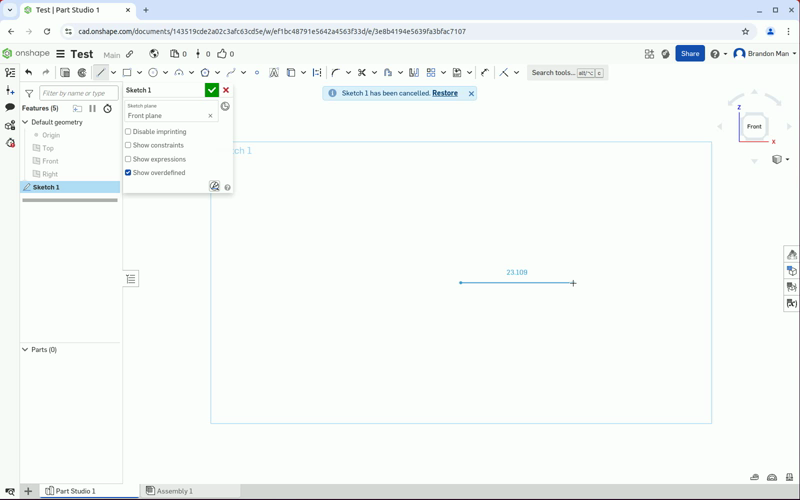
key_down(shift)
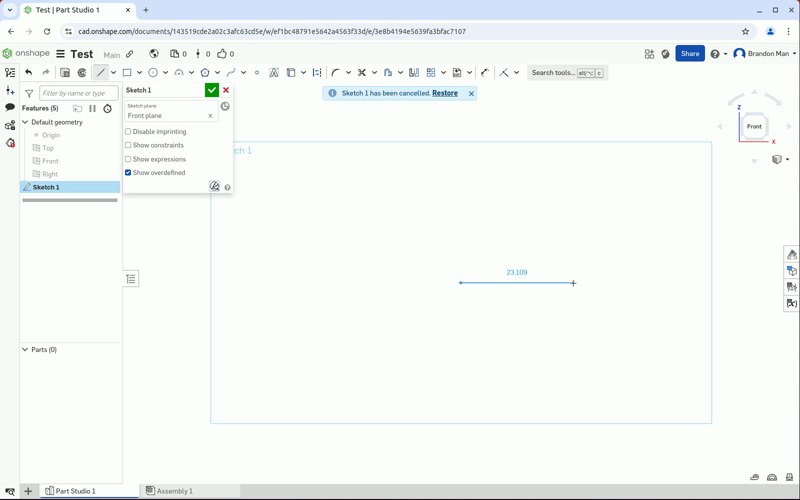
mouse_move(573, 215)
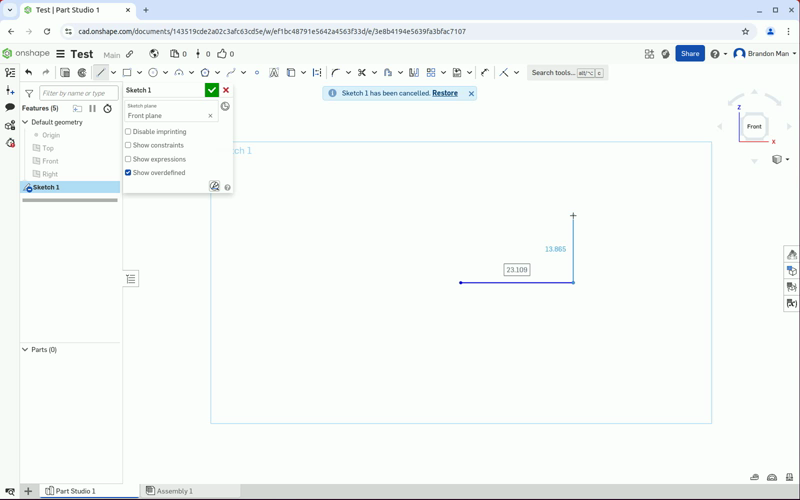
click(573, 215)
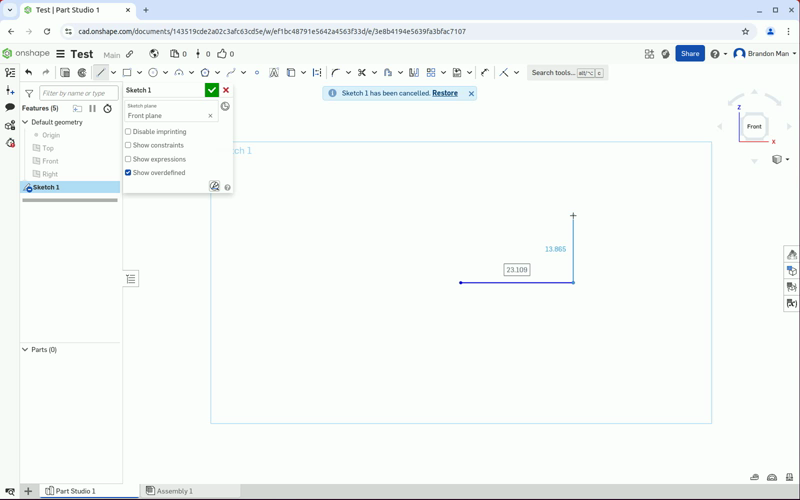
key_up(shift)
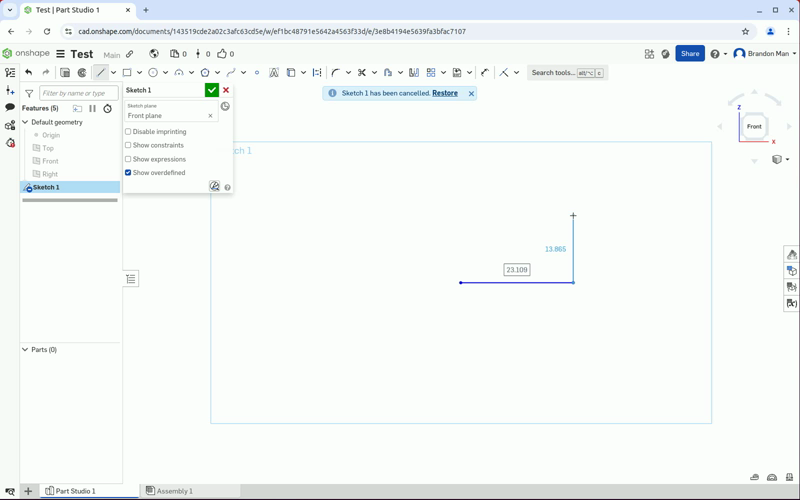
key_down(shift)
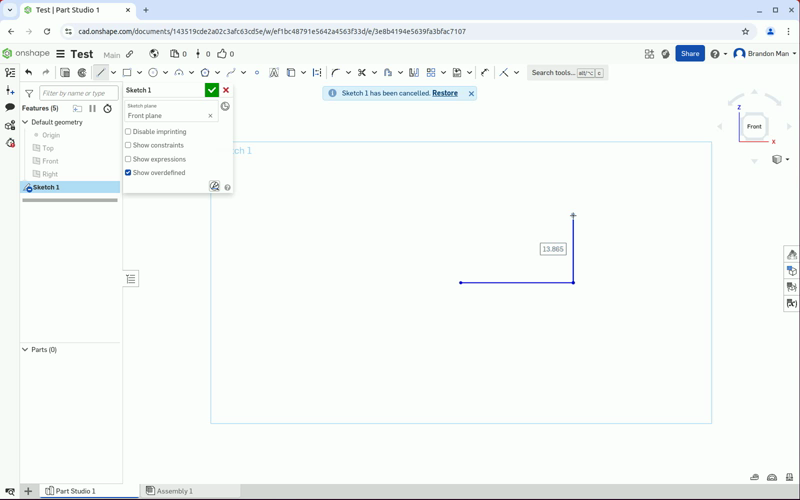
mouse_move(460, 215)
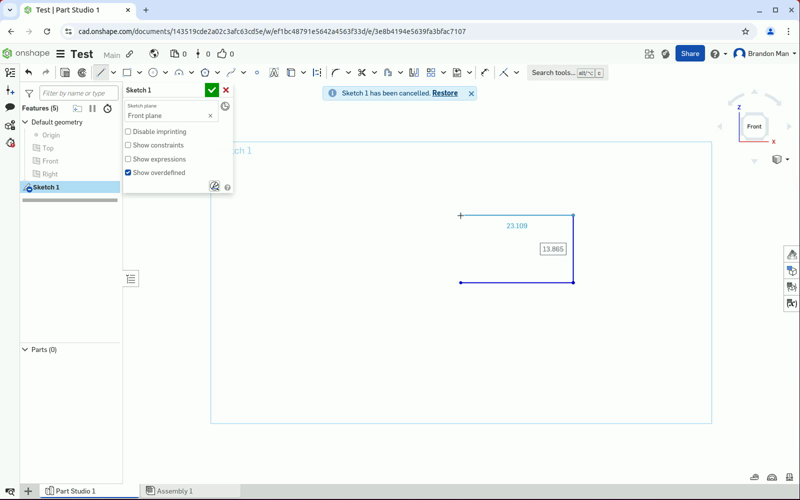
click(460, 215)
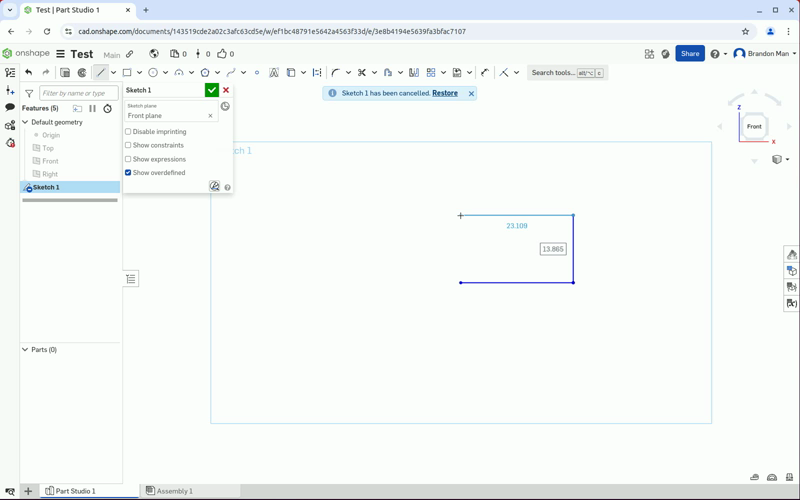
key_up(shift)
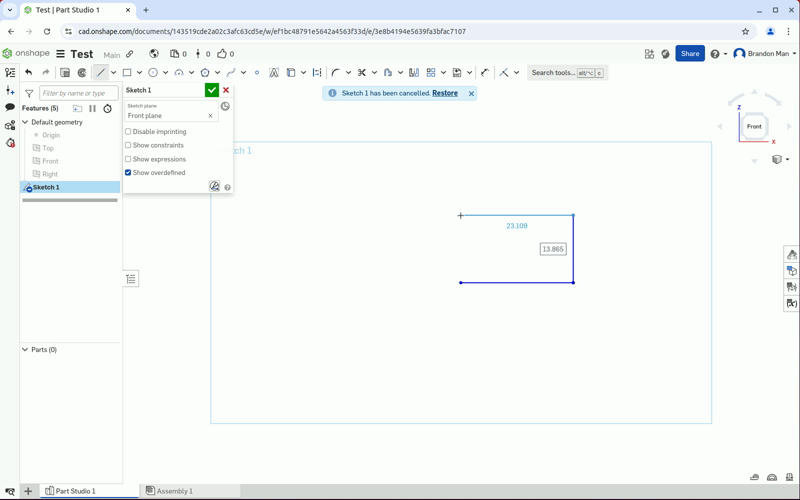
key_down(shift)
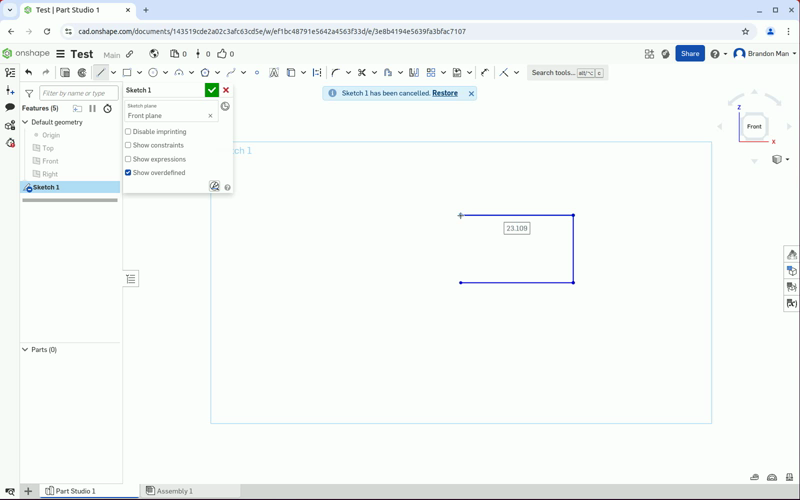
mouse_move(460, 282)
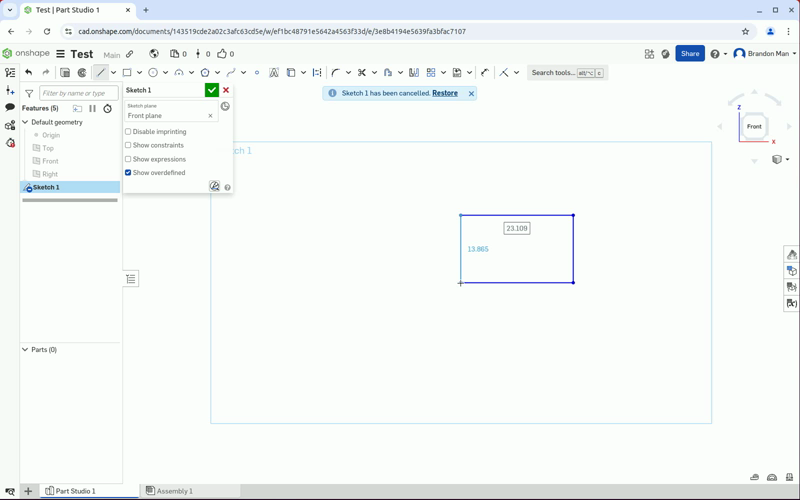
key_up(shift)
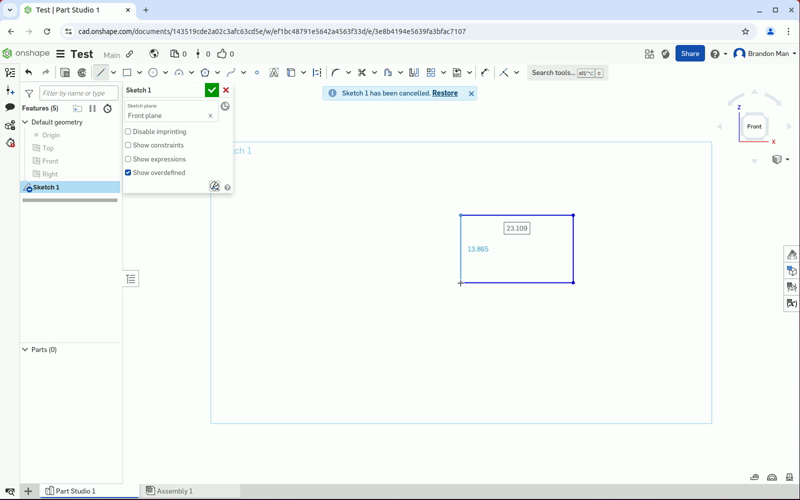
click(460, 282)
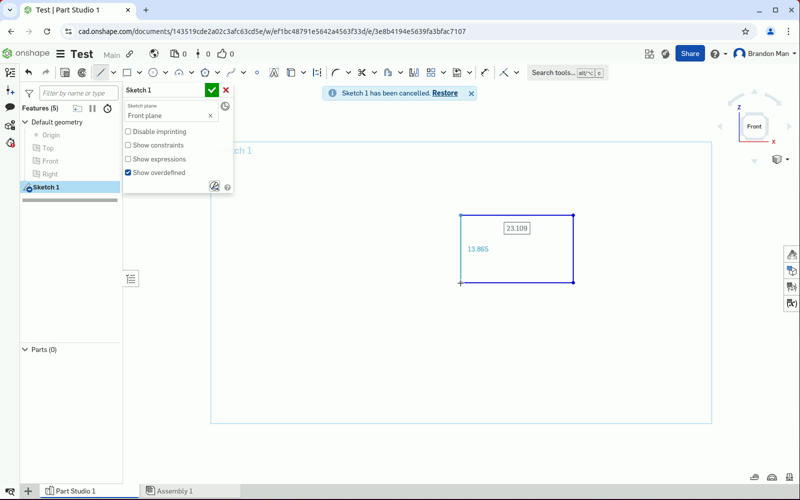
key(esc)
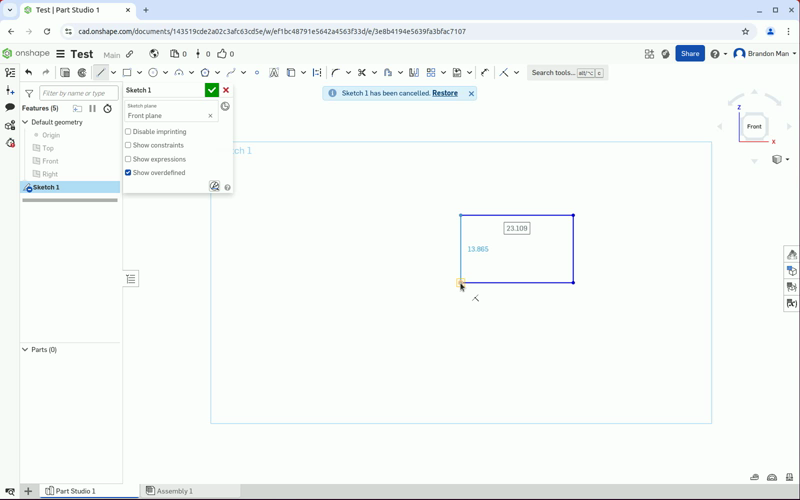
mouse_move(527, 238)
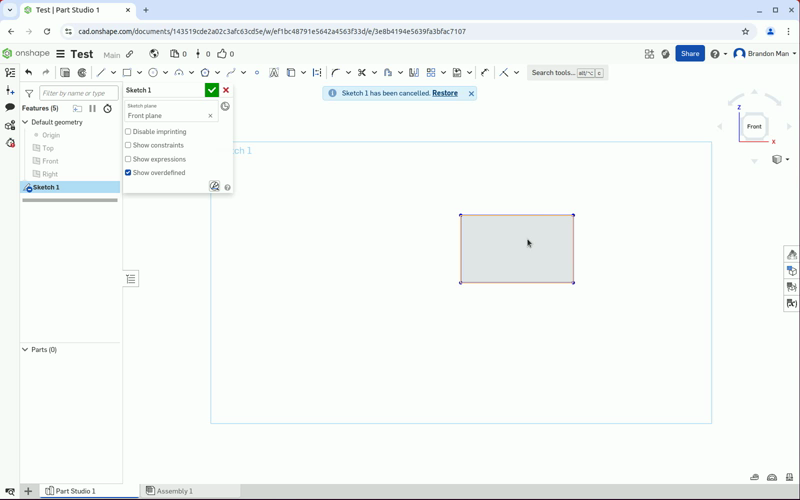
click(527, 238)
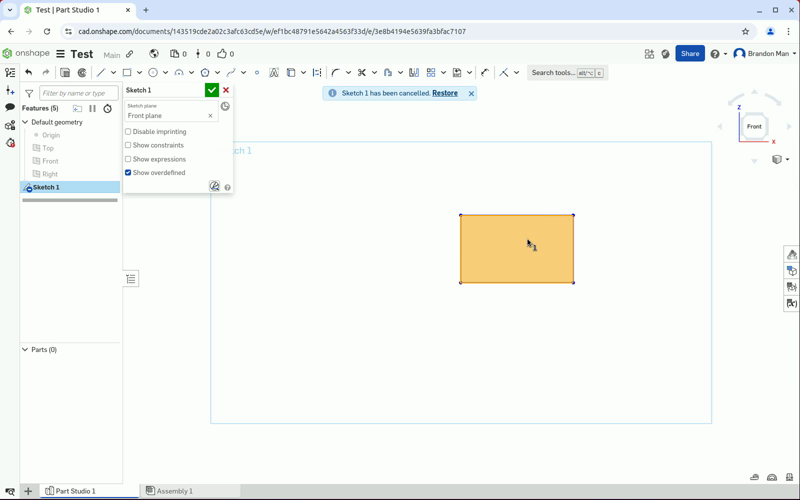
mouse_move(73, 352)
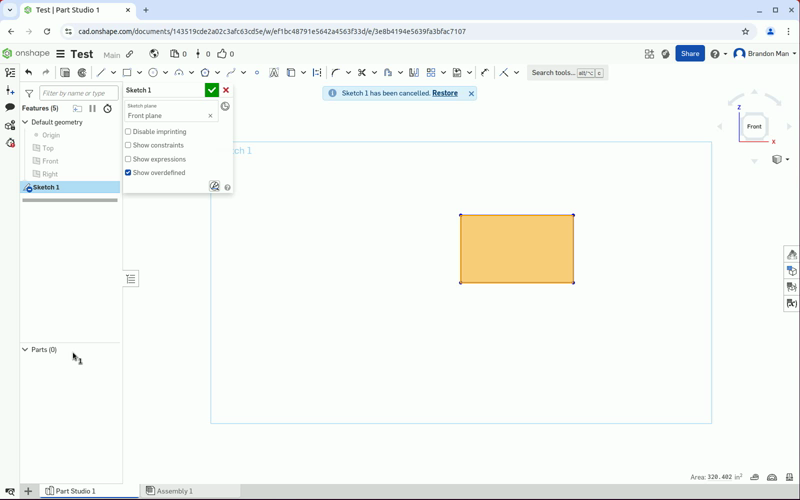
key(shift+y)
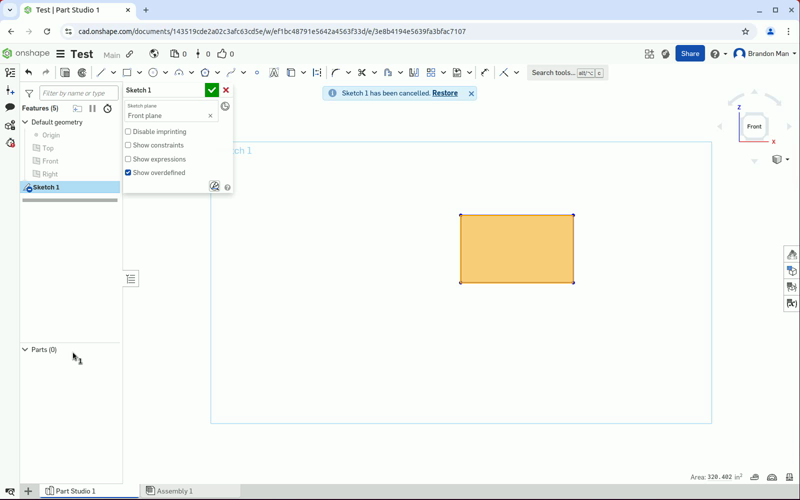
key(shift+e)
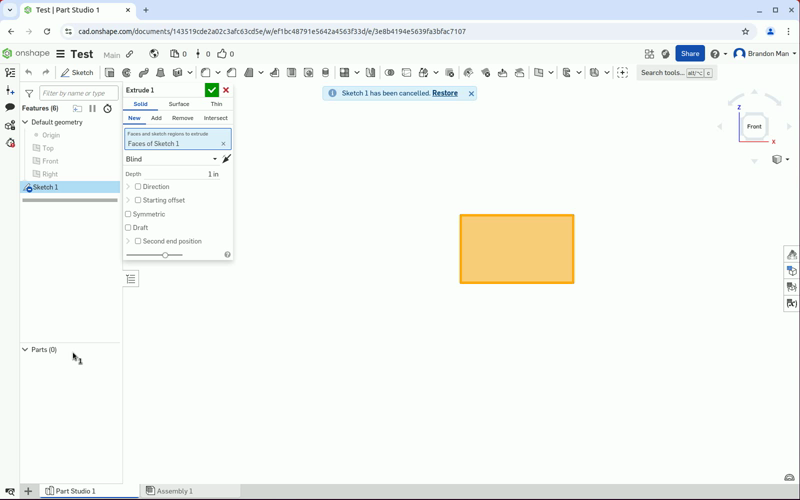
mouse_move(143, 106)
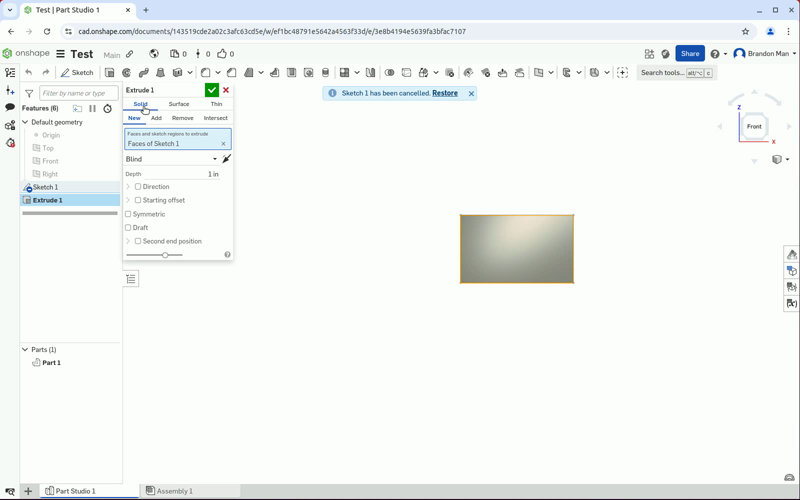
click(143, 106)
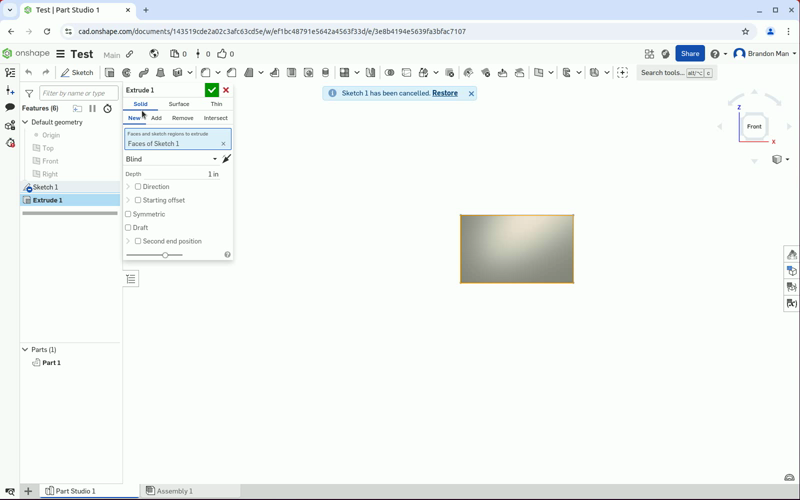
mouse_move(137, 120)
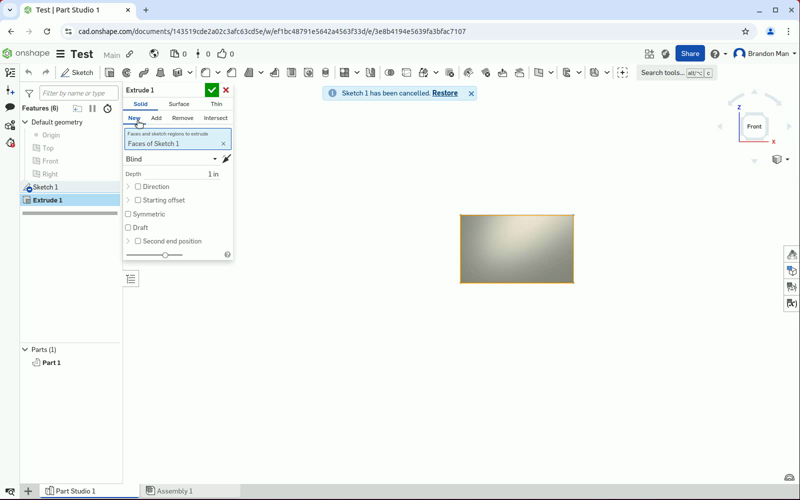
click(137, 120)
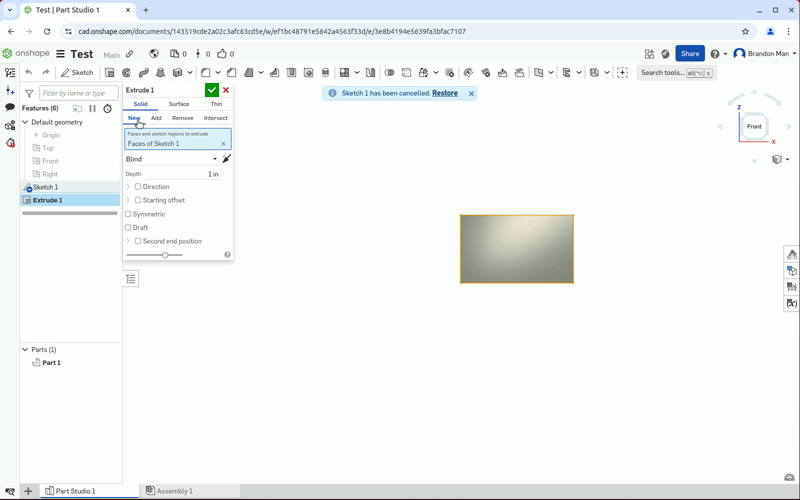
key(tab, 4)
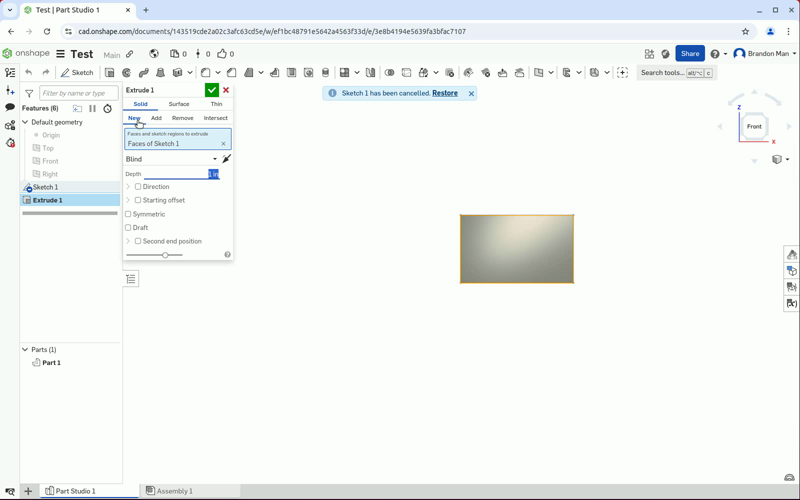
text(9.147)
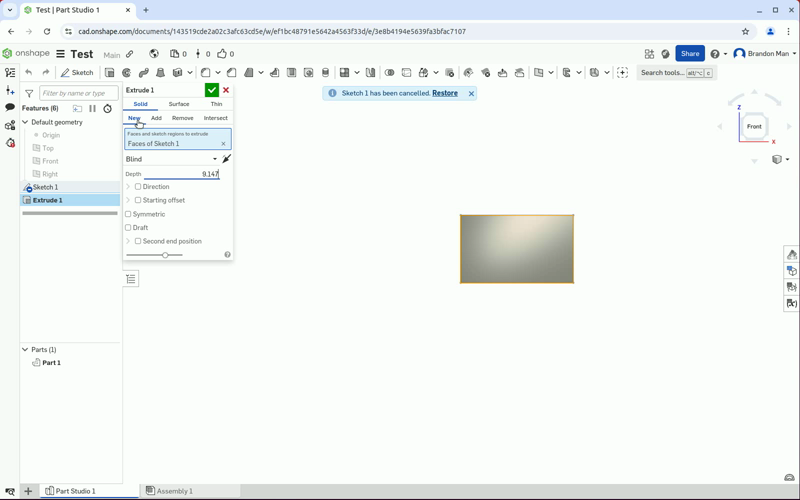
key(enter)
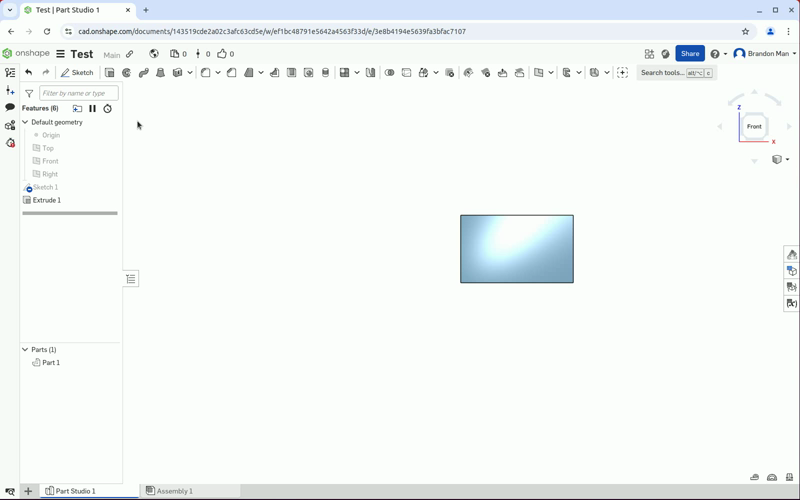
key(shift+h)
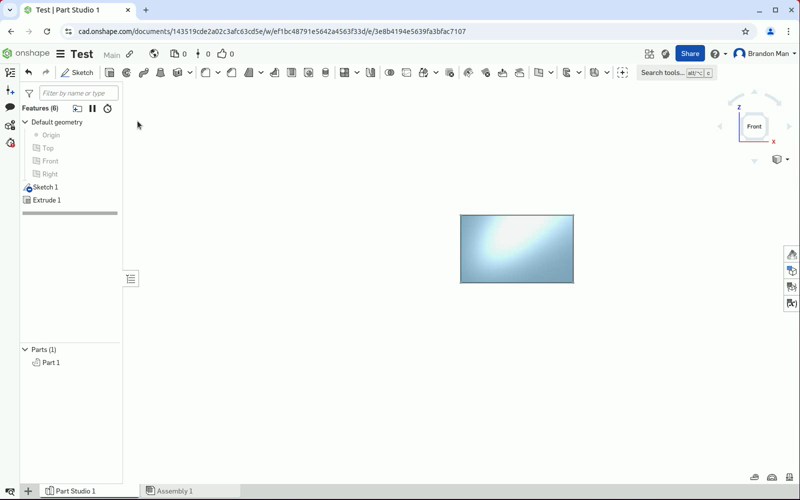
key(shift+h)
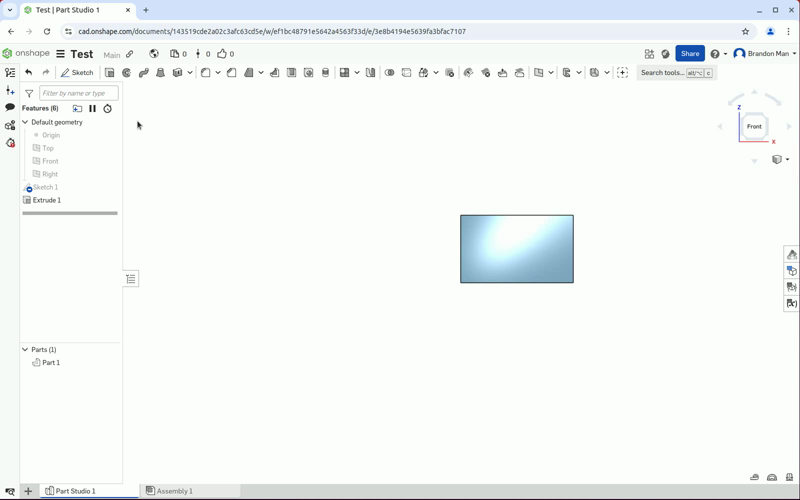
mouse_move(73, 189)
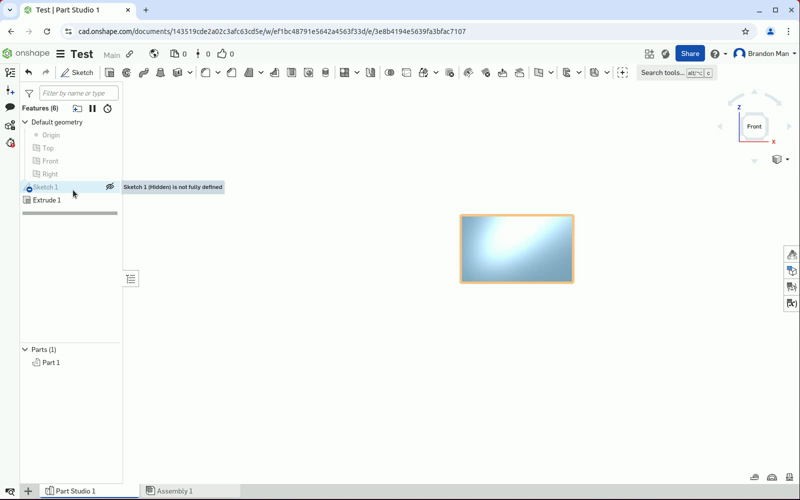
click(73, 189)
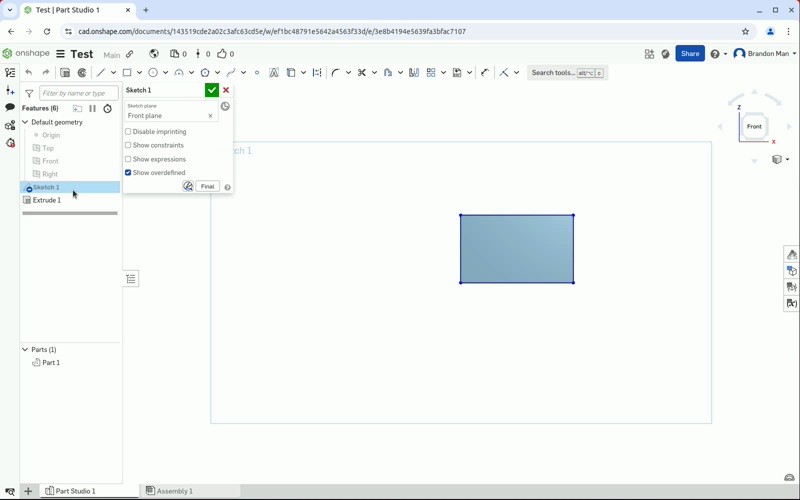
mouse_move(229, 92)
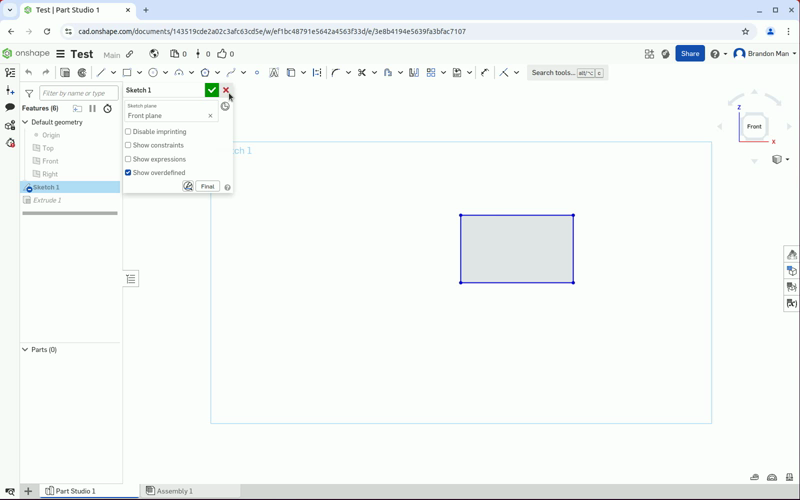
click(229, 92)
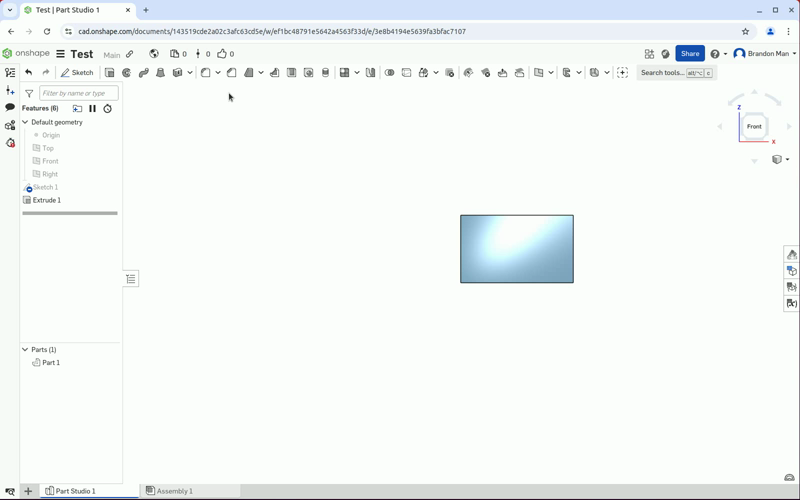
mouse_move(541, 75)
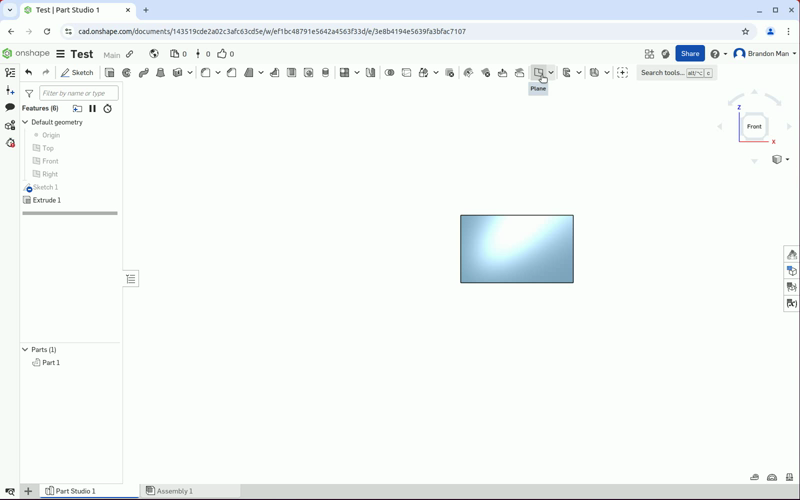
click(541, 75)
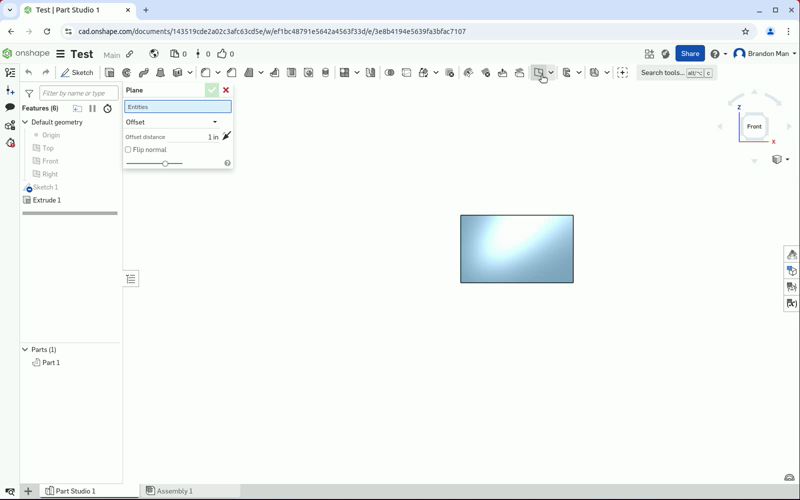
mouse_move(73, 163)
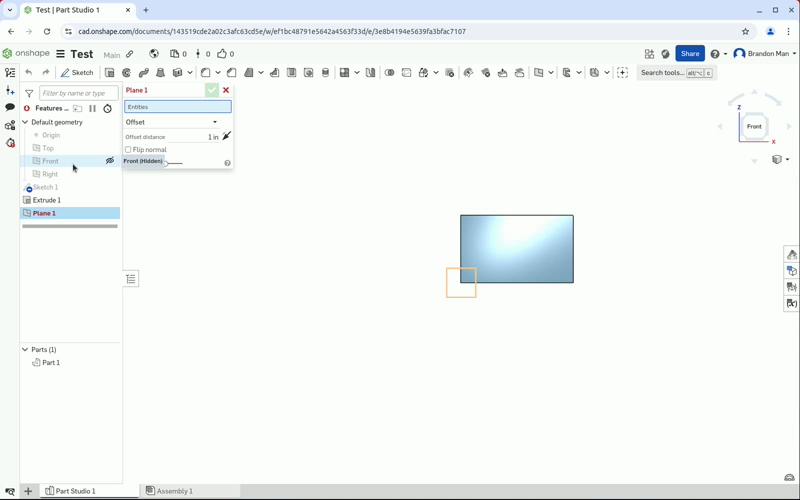
click(73, 163)
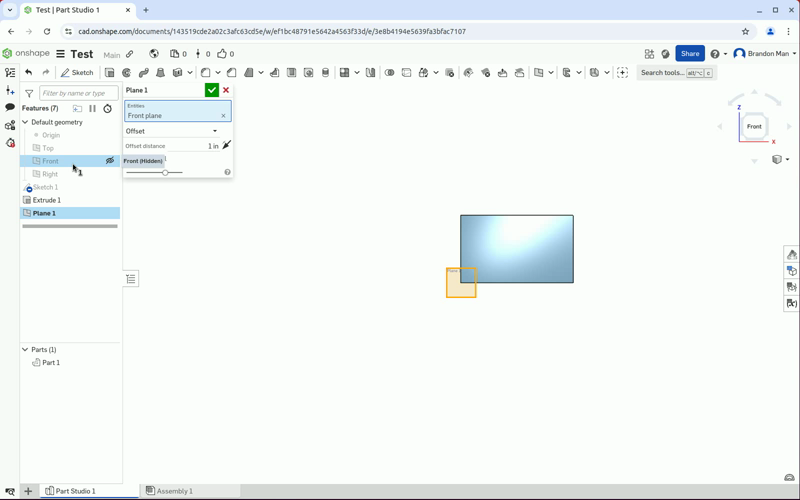
key(tab, 2)
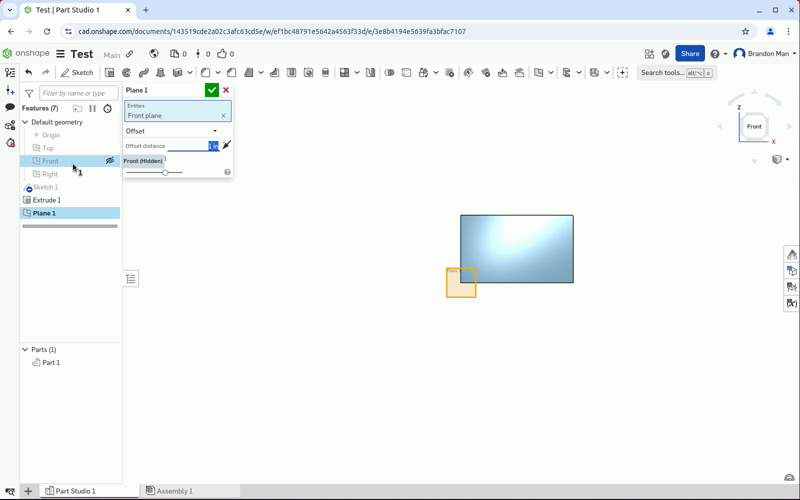
text(9.151)
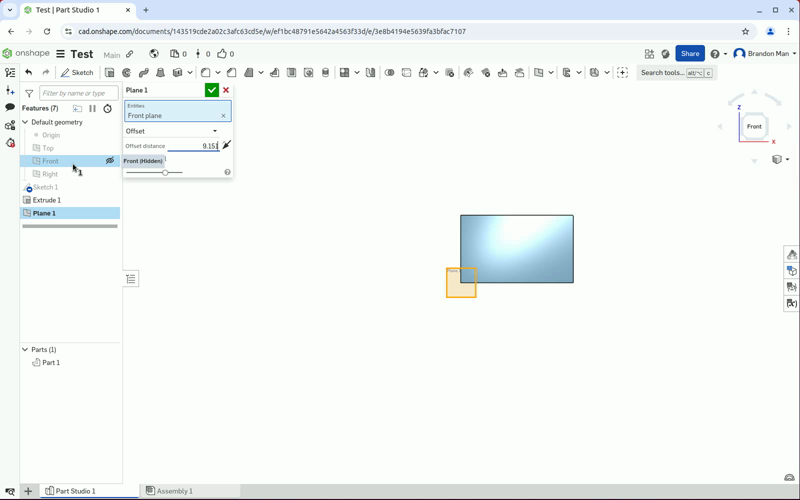
key(enter, 2)
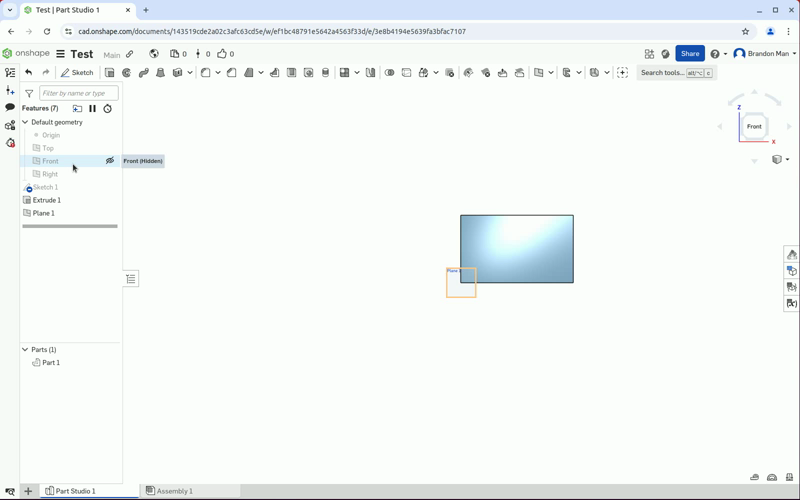
key(shift+s)
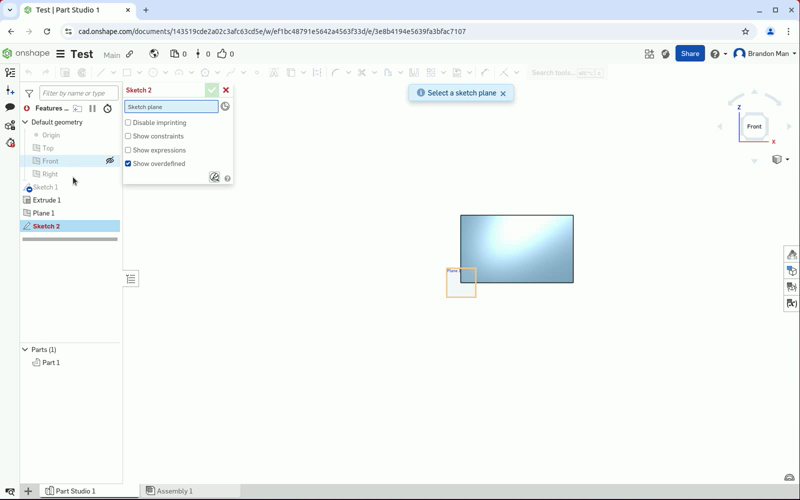
mouse_move(73, 215)
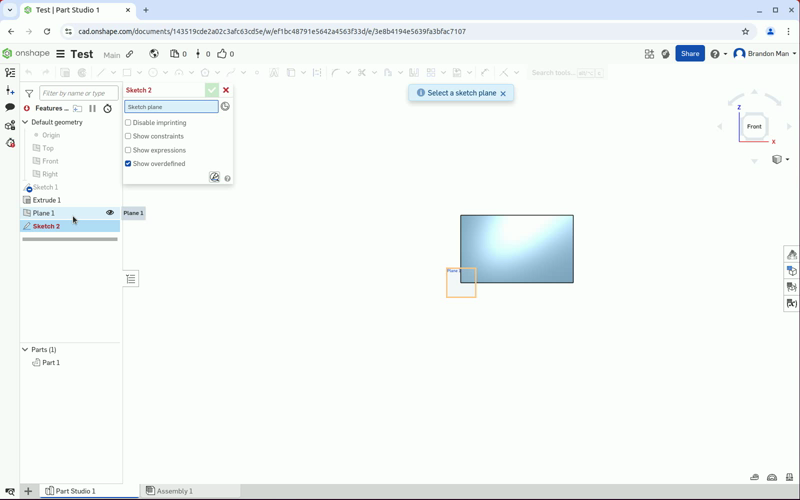
click(73, 215)
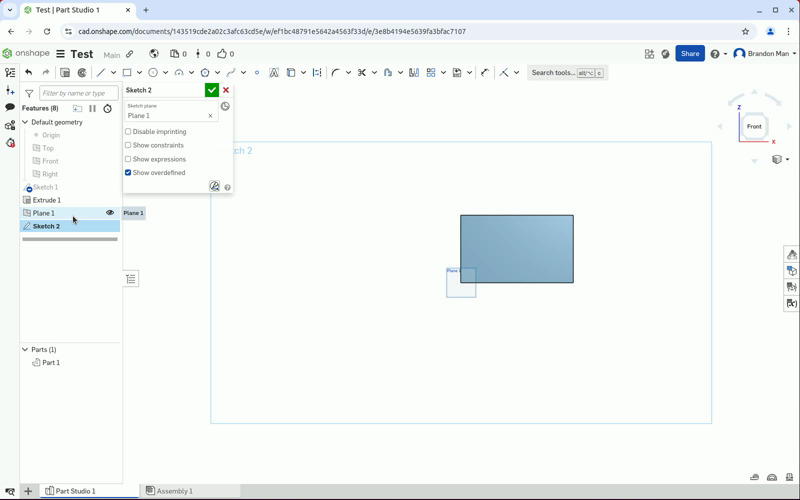
mouse_move(73, 352)
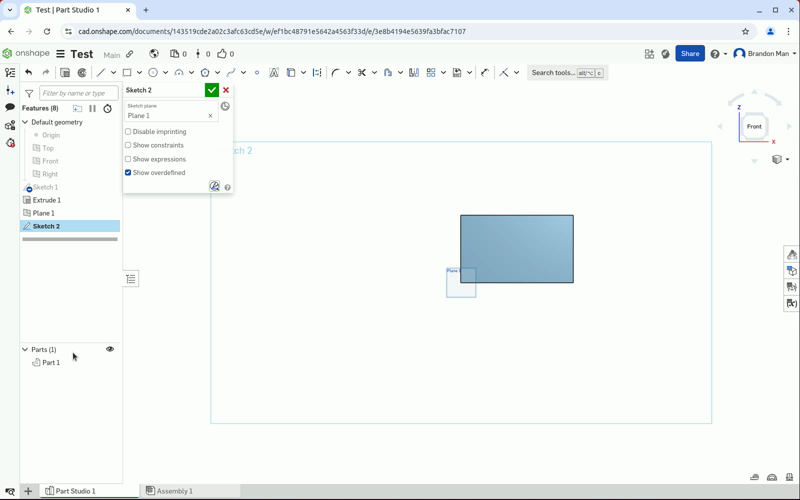
key(y)
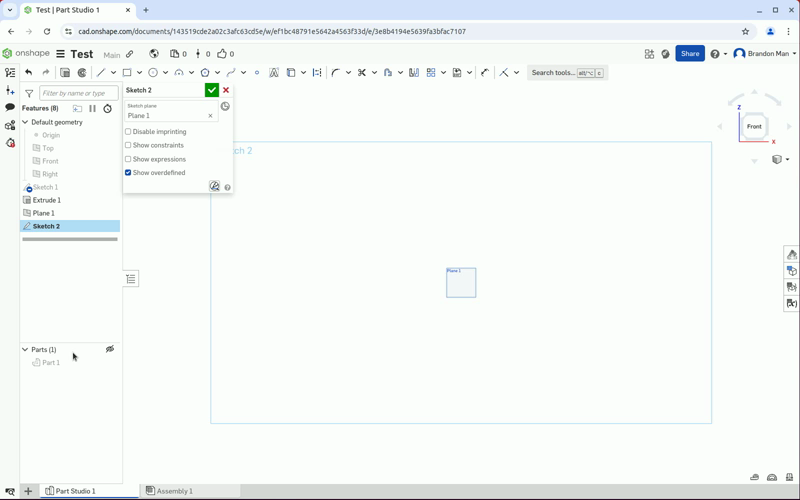
key(a)
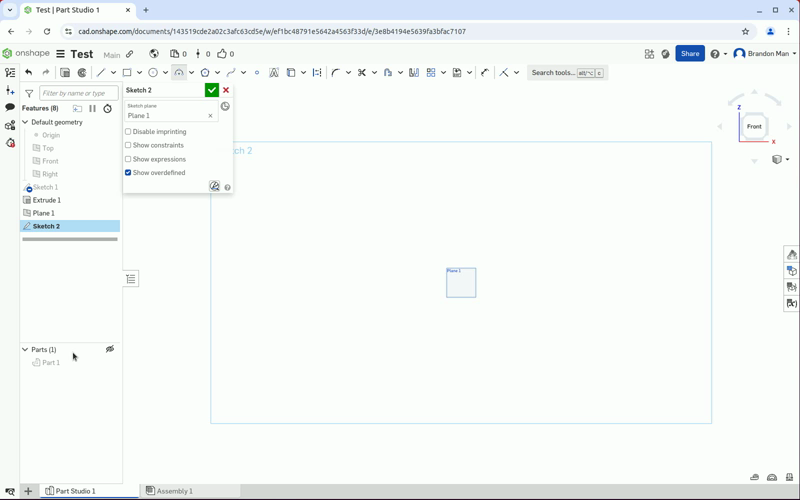
key_down(shift)
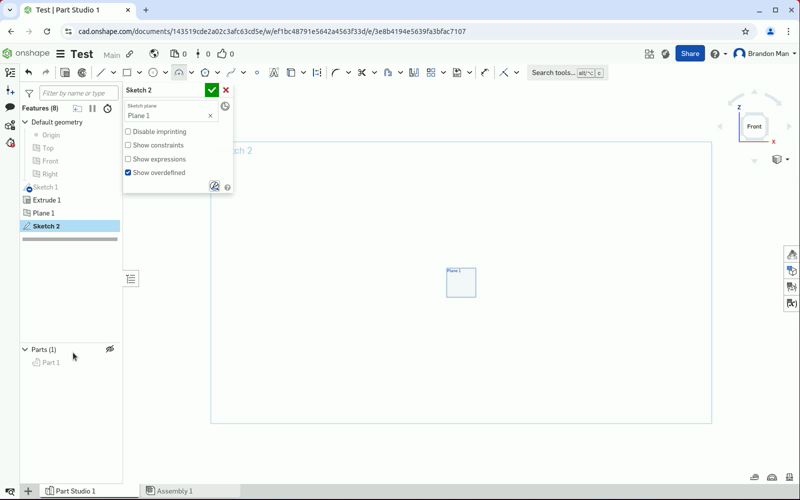
mouse_move(483, 215)
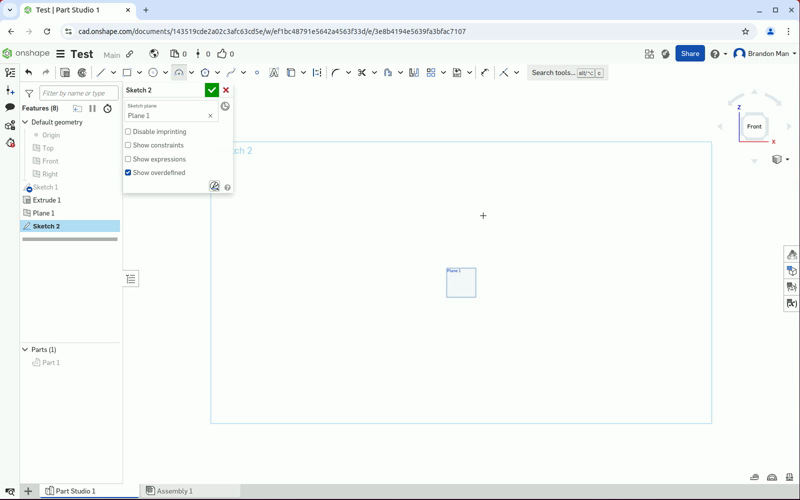
click(483, 215)
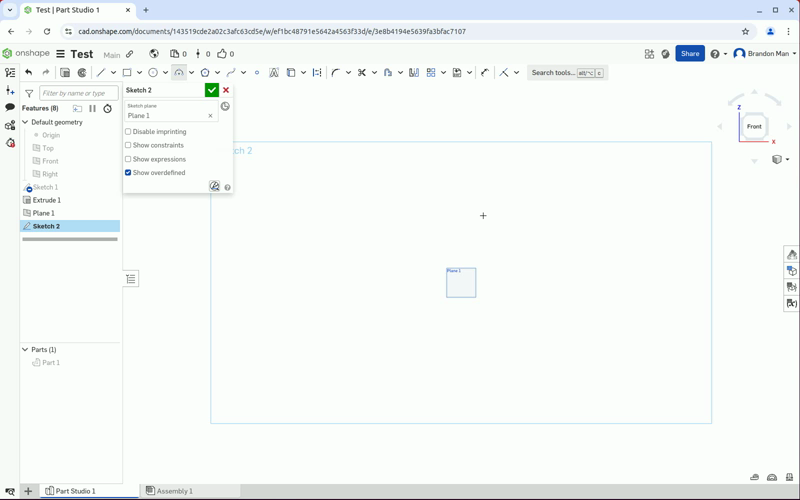
key_up(shift)
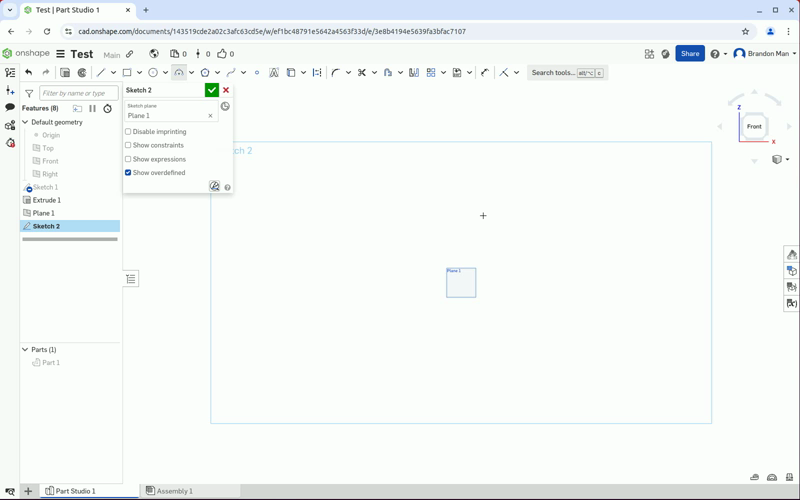
key_down(shift)
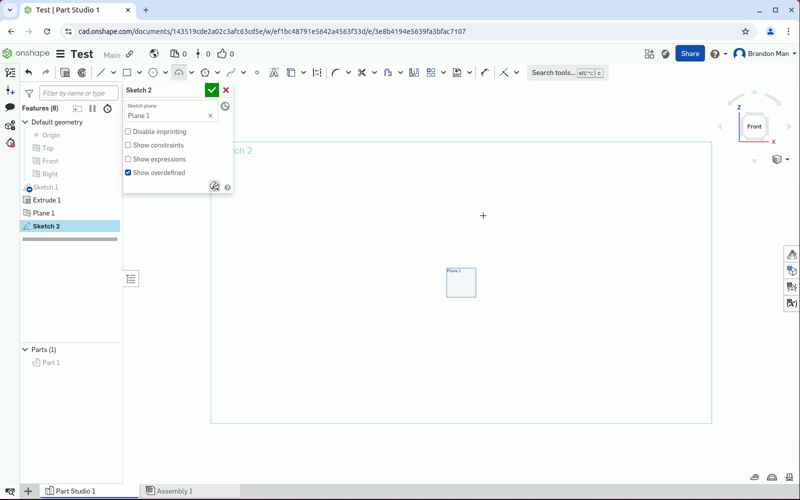
mouse_move(551, 215)
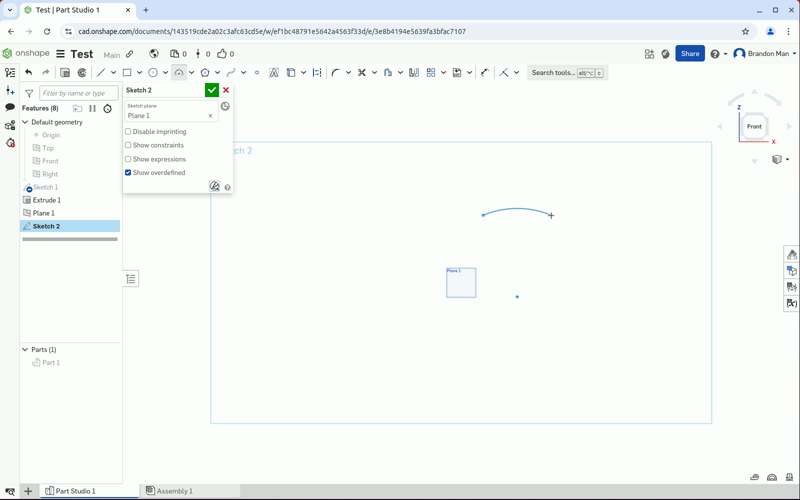
click(551, 215)
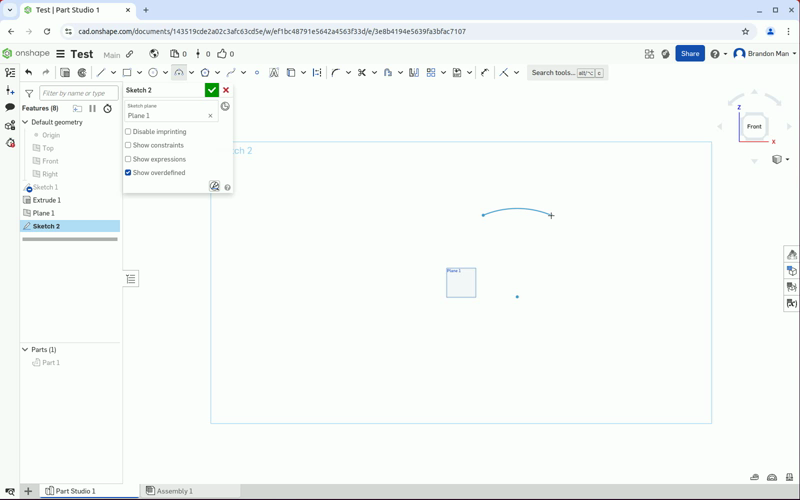
mouse_move(517, 249)
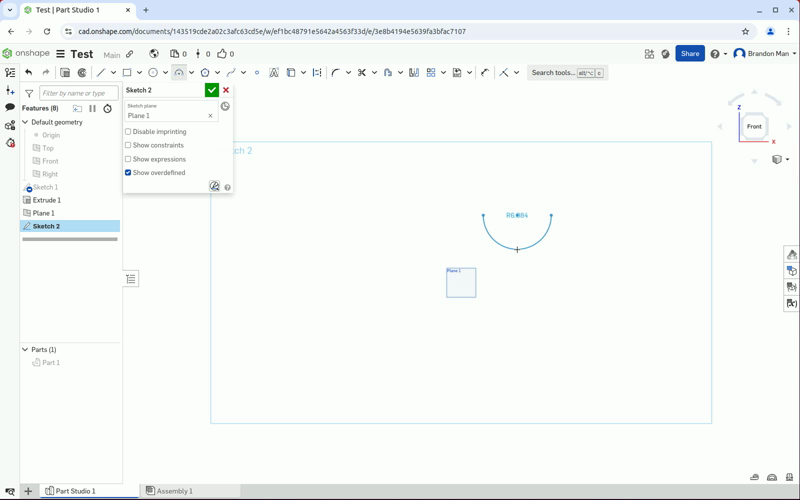
click(517, 249)
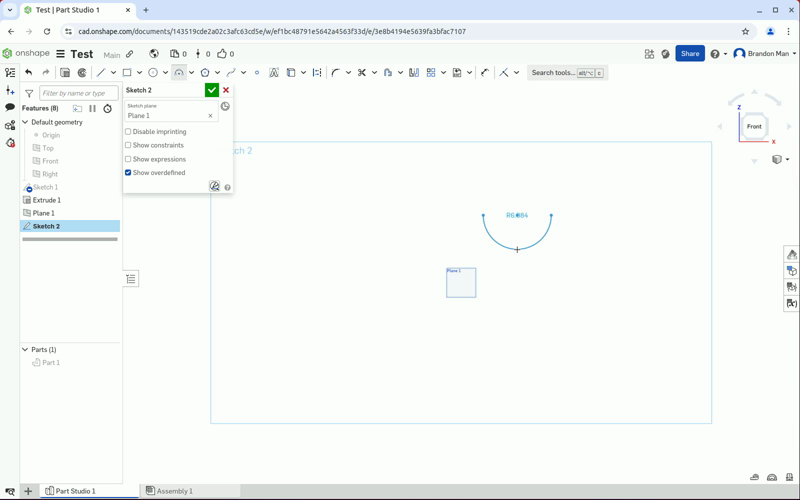
key_up(shift)
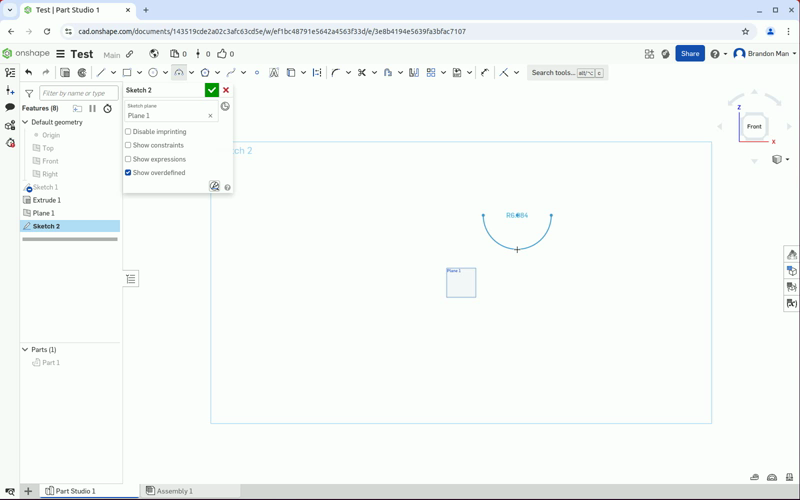
key(esc)
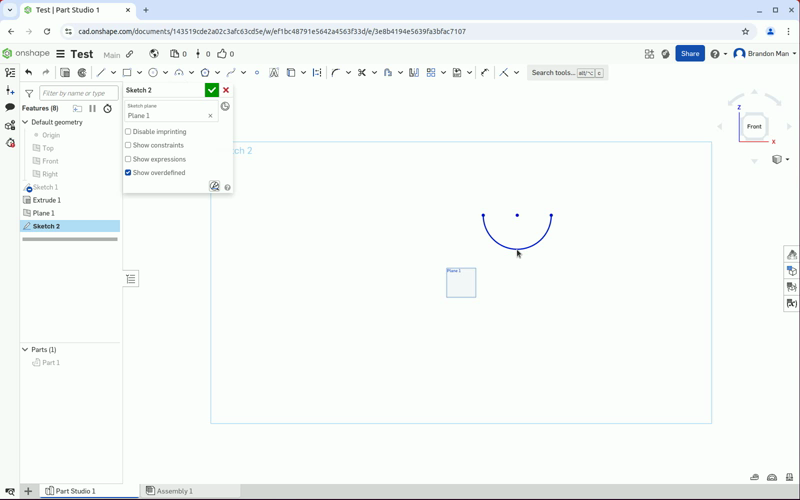
key(l)
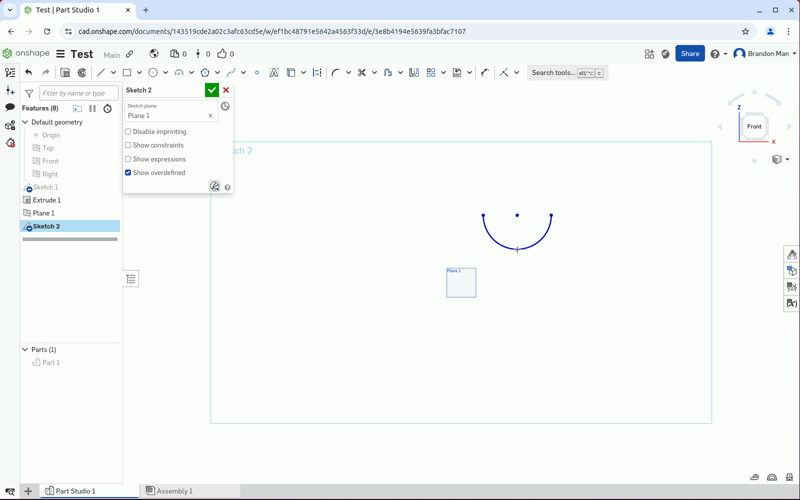
mouse_move(551, 215)
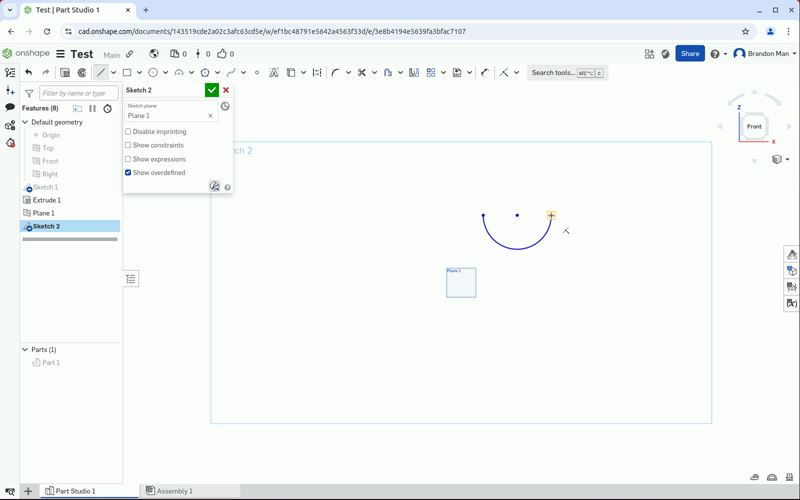
click(551, 215)
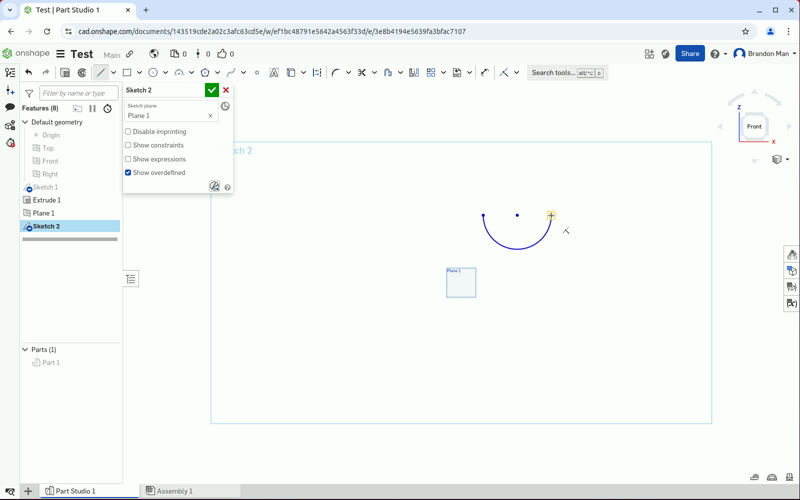
key_down(shift)
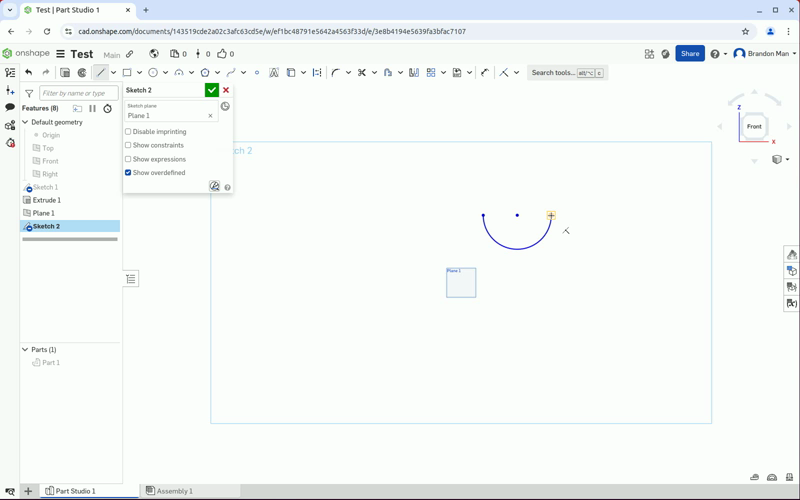
mouse_move(483, 215)
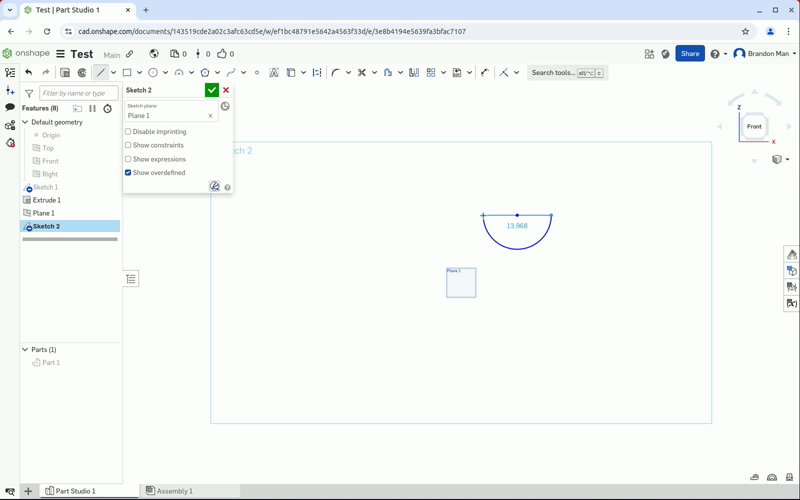
key_up(shift)
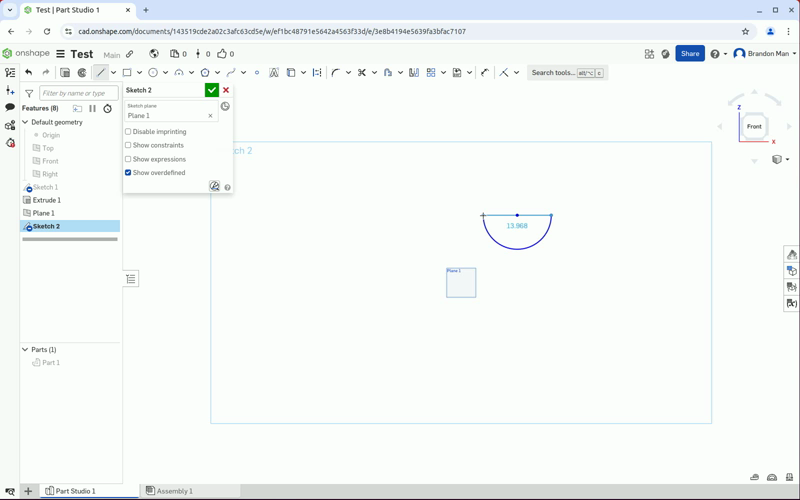
click(483, 215)
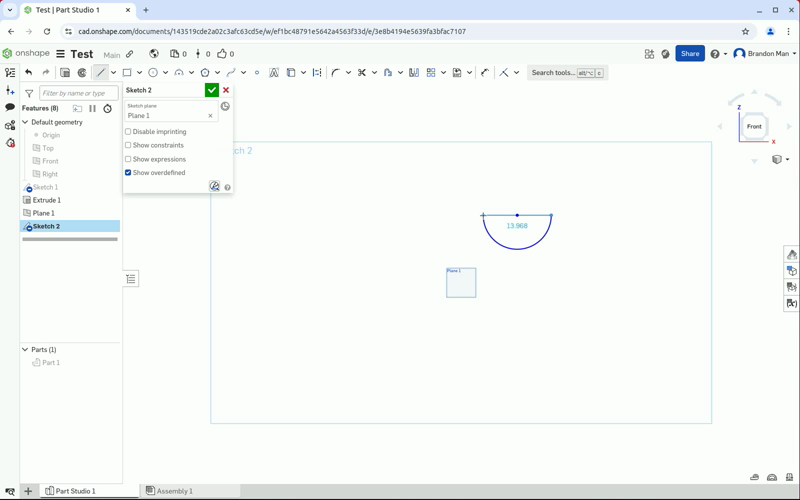
key(esc)
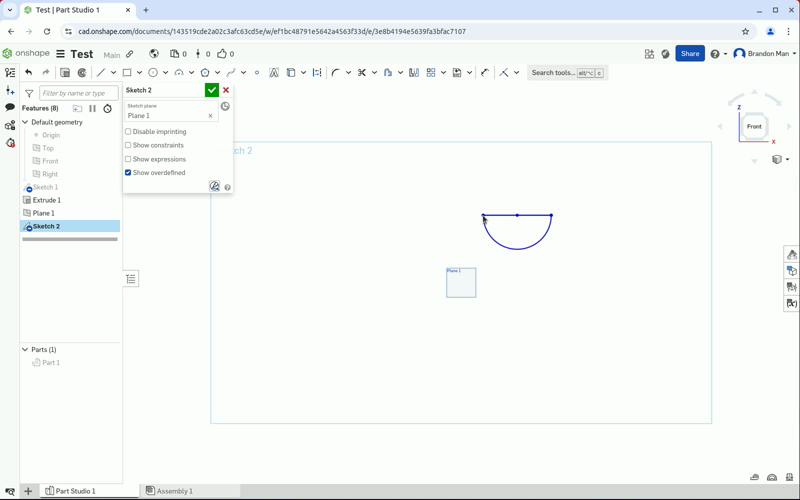
mouse_move(528, 231)
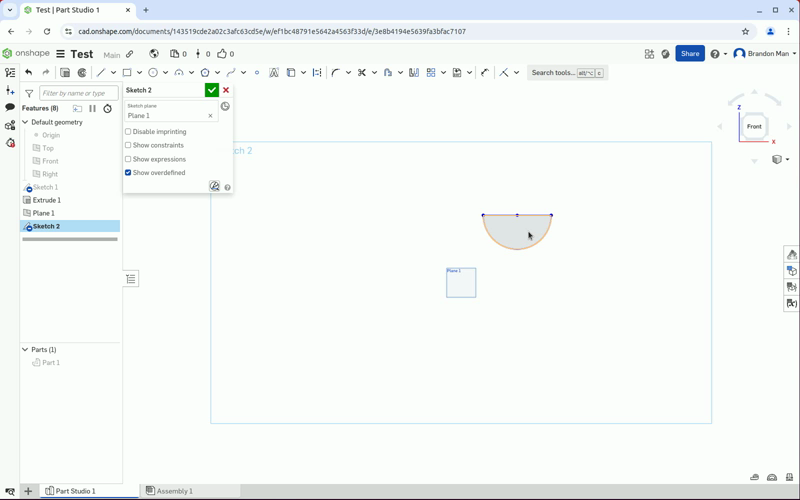
click(528, 231)
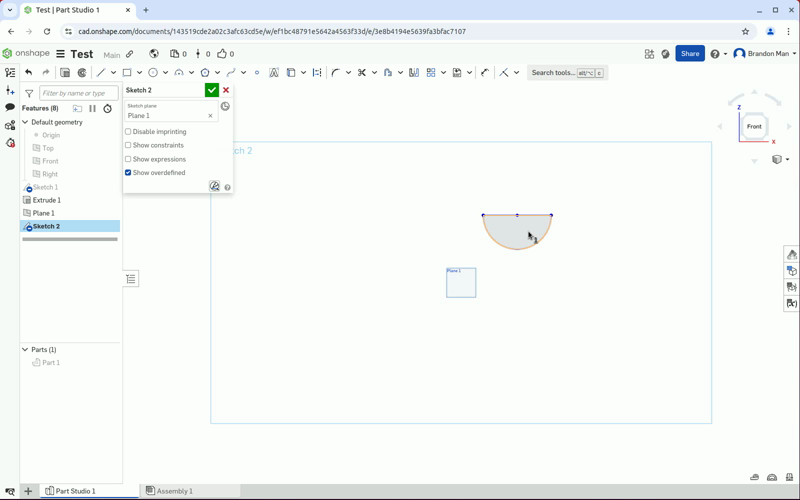
mouse_move(73, 352)
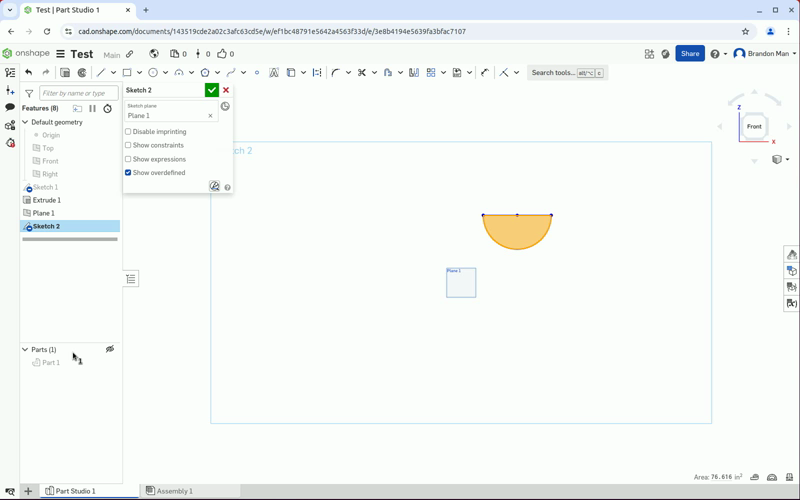
key(shift+y)
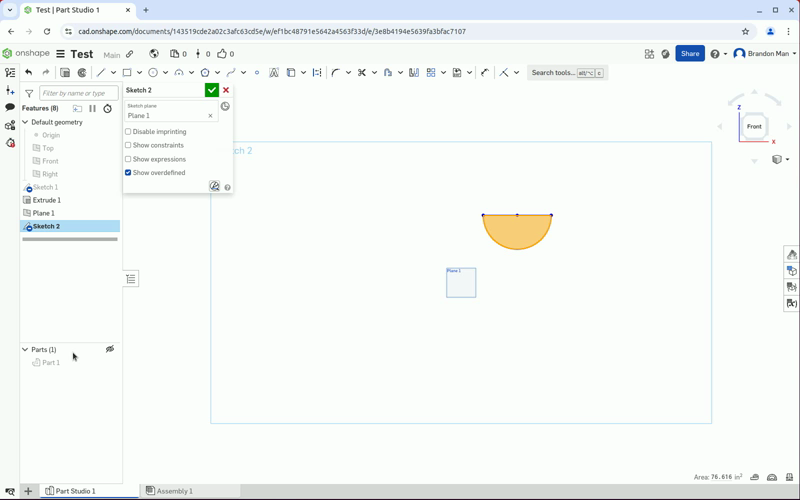
key(shift+e)
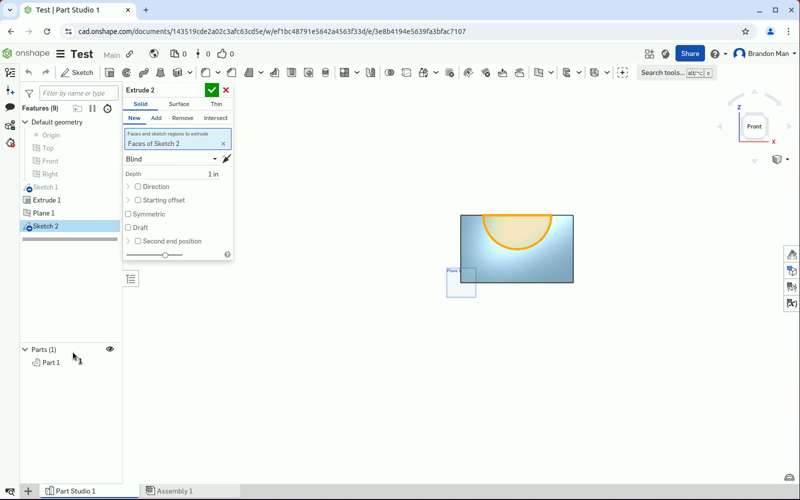
mouse_move(143, 106)
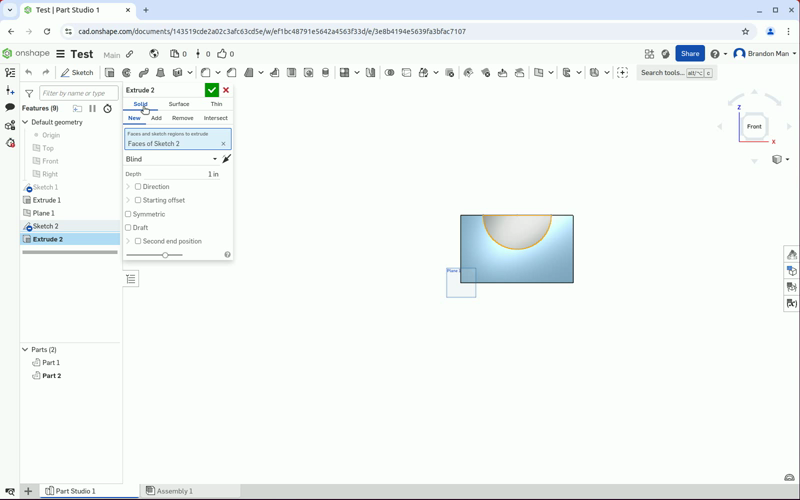
click(143, 106)
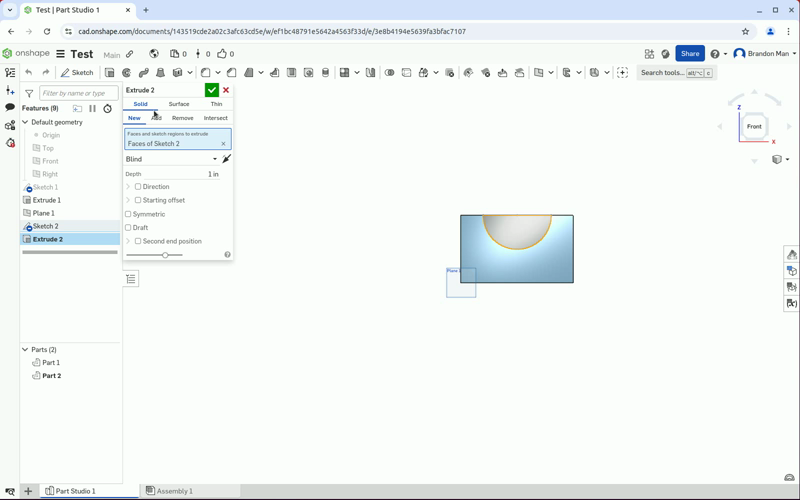
mouse_move(186, 120)
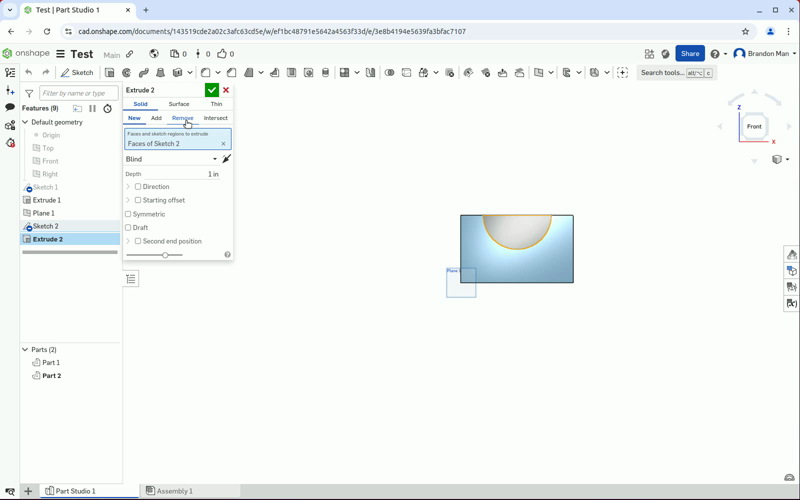
click(186, 120)
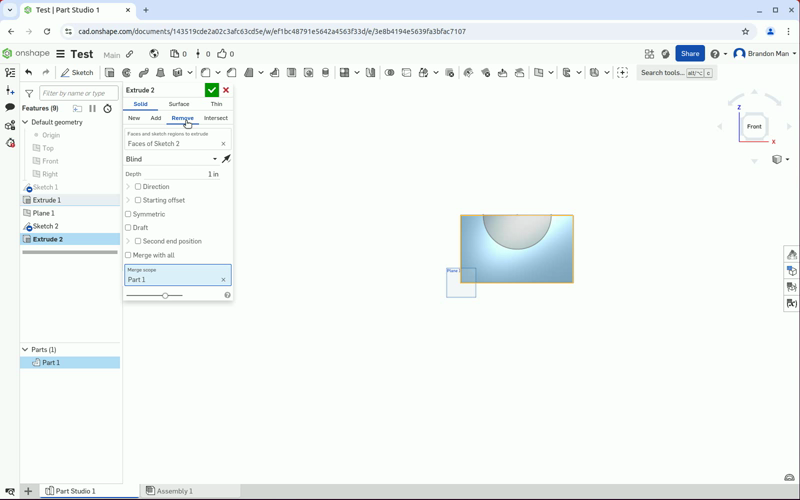
key(tab, 4)
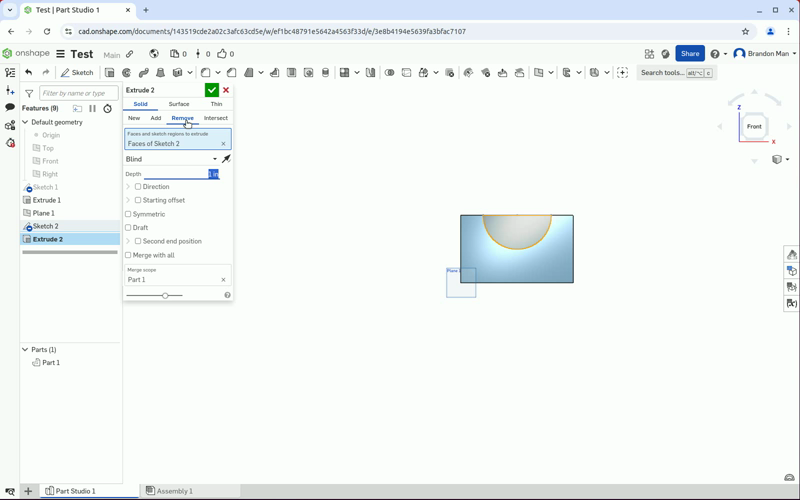
text(22.386)
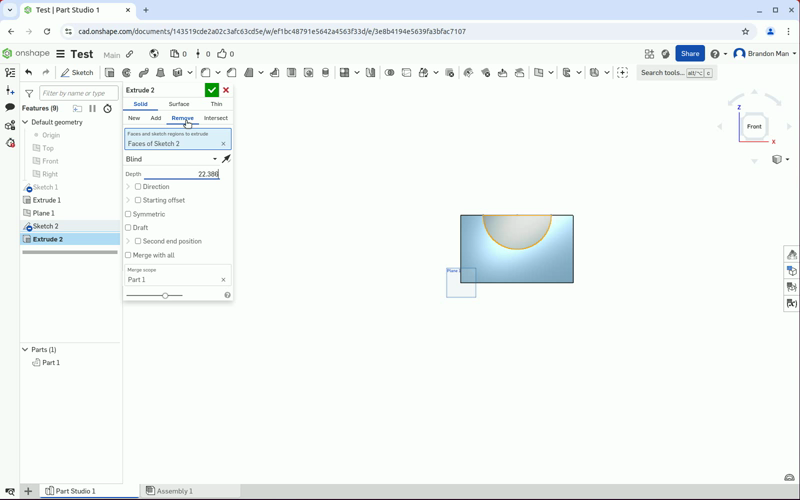
key(tab, 6)
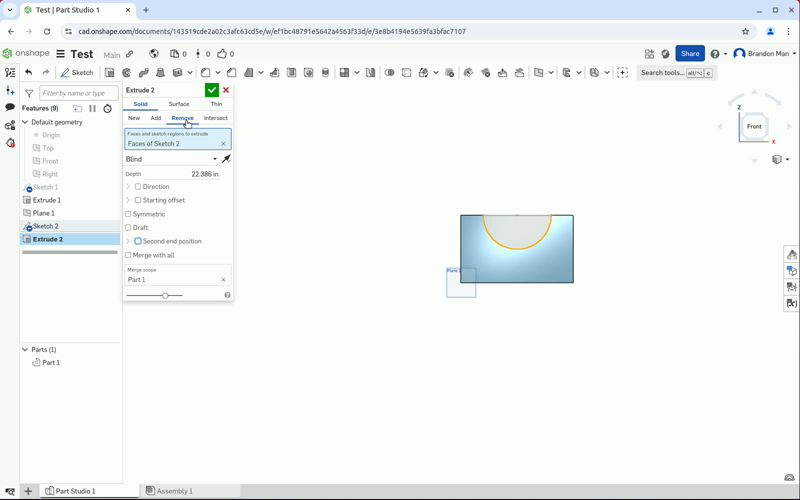
key(space)
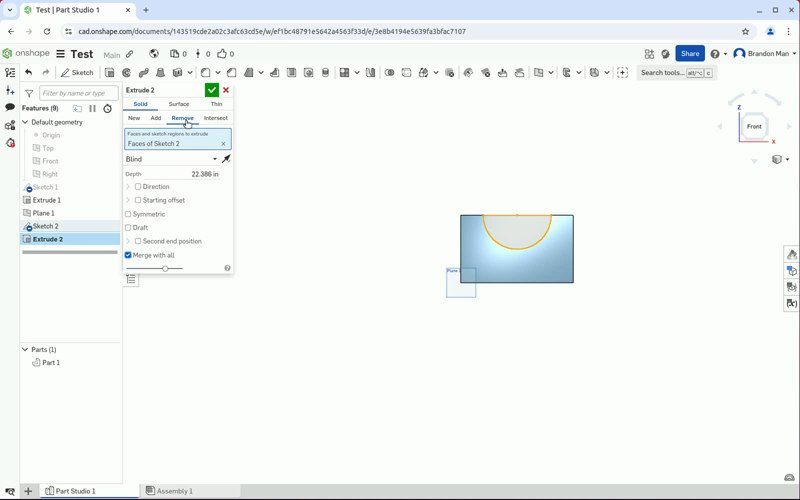
key(enter)
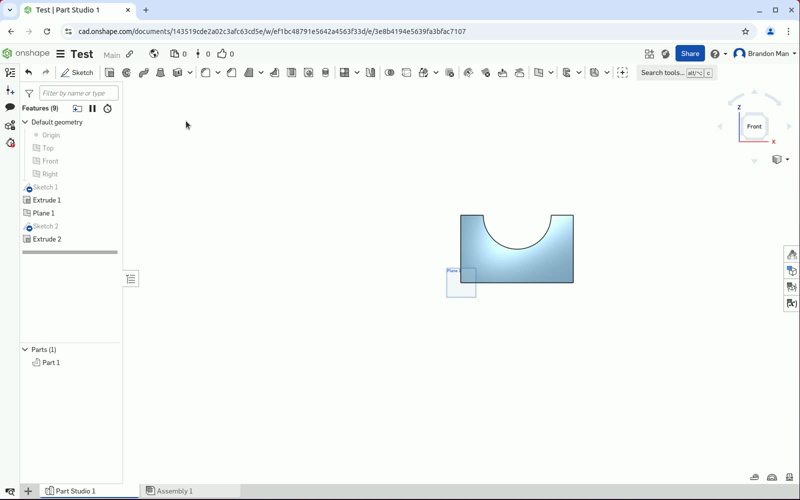
key(shift+h)
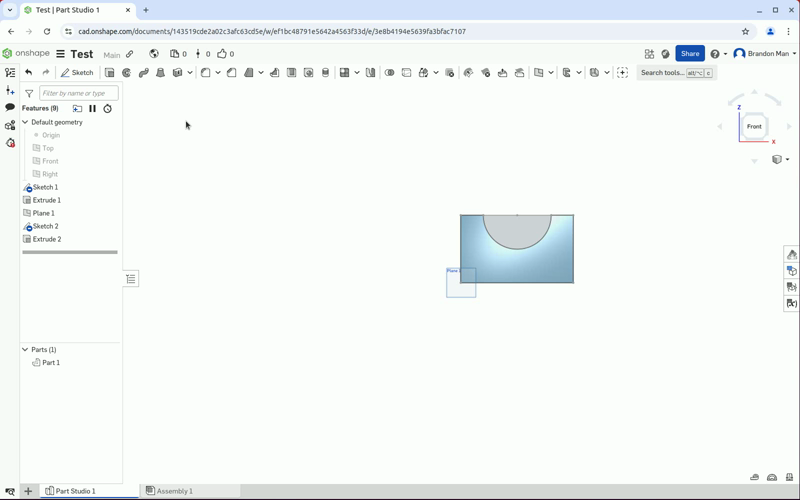
key(shift+h)
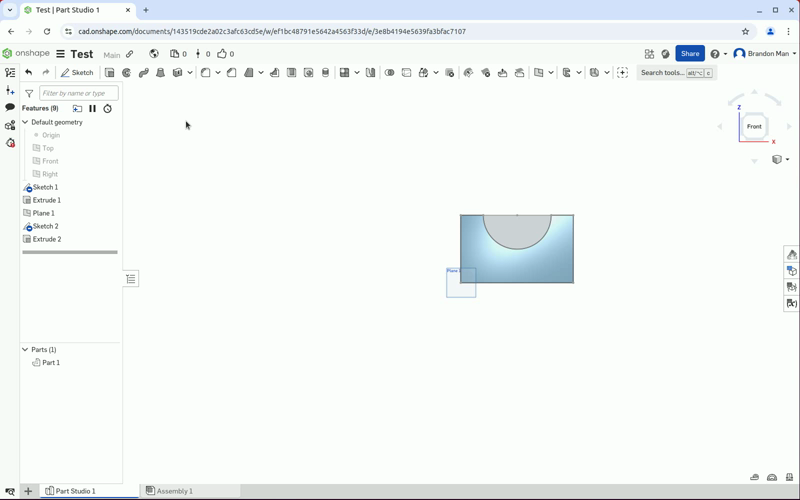
key(shift+7)
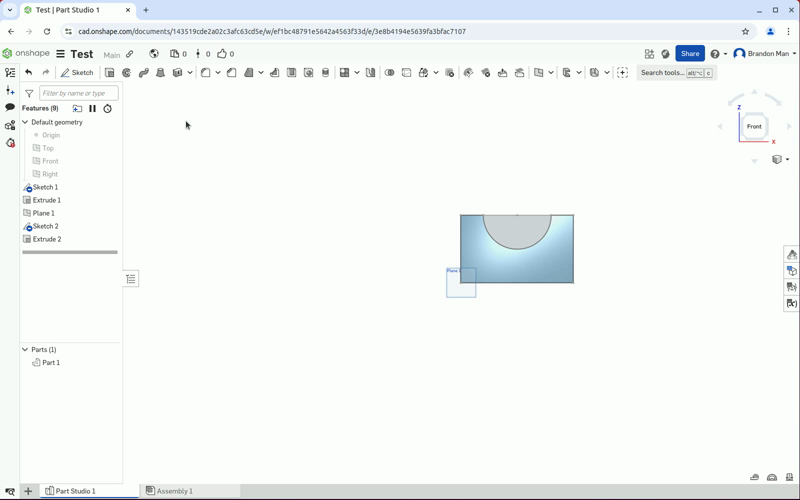
key(left, 2)
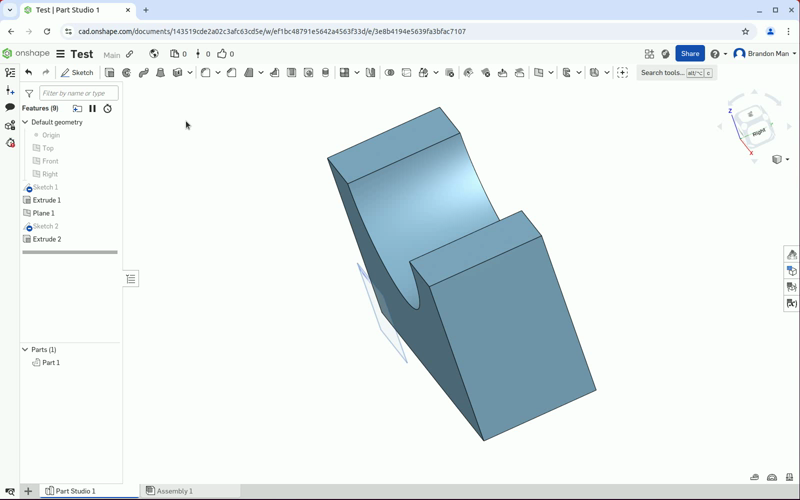
key(down, 2)
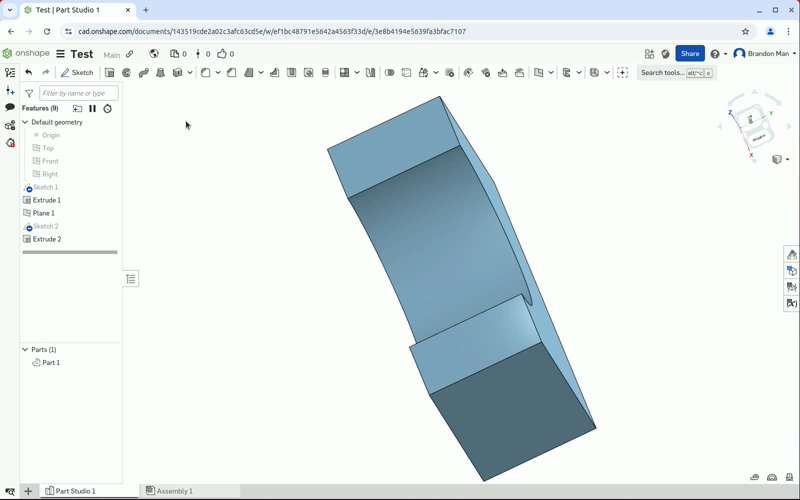
key(up, 2)
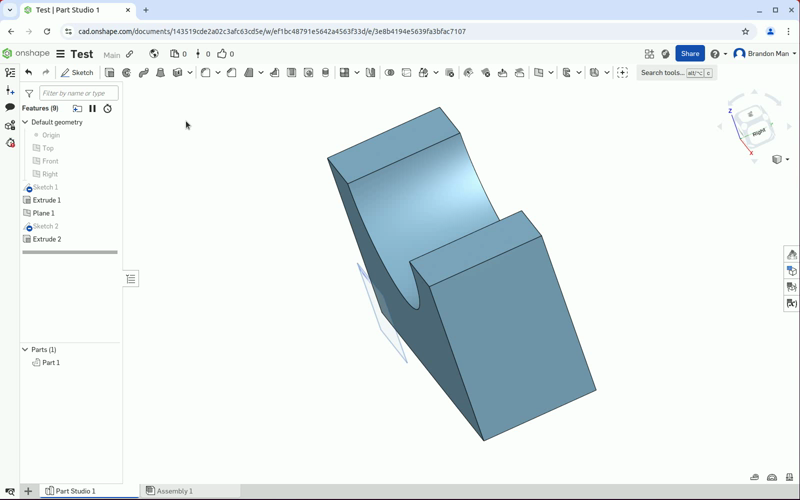
key(right, 2)
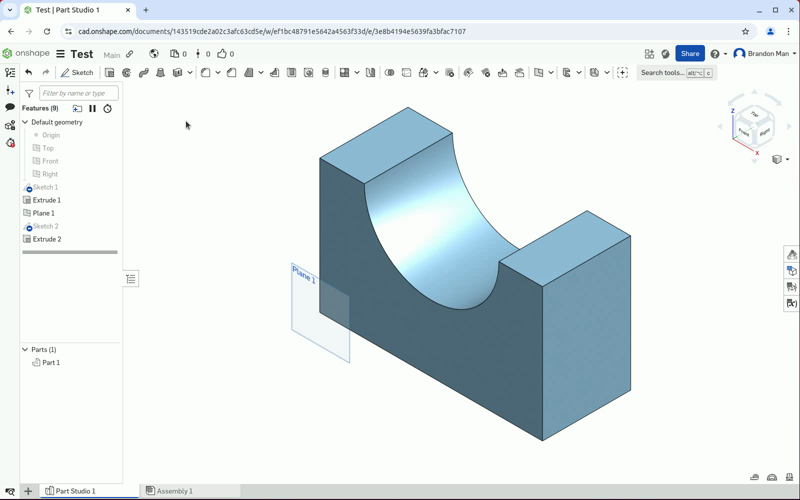
mouse_move(73, 189)
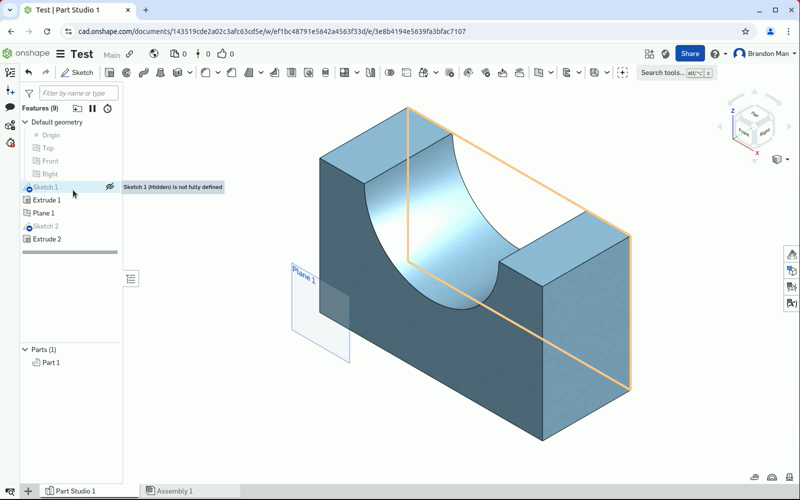
click(73, 189)